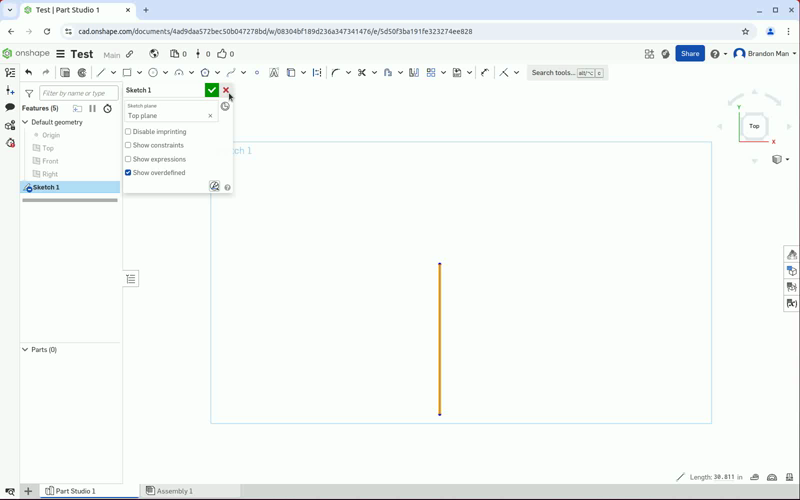
key(shift+h)
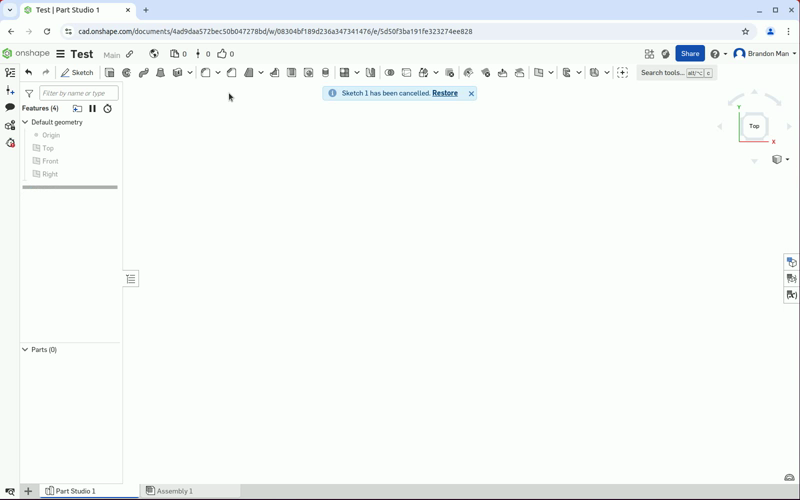
mouse_move(73, 352)
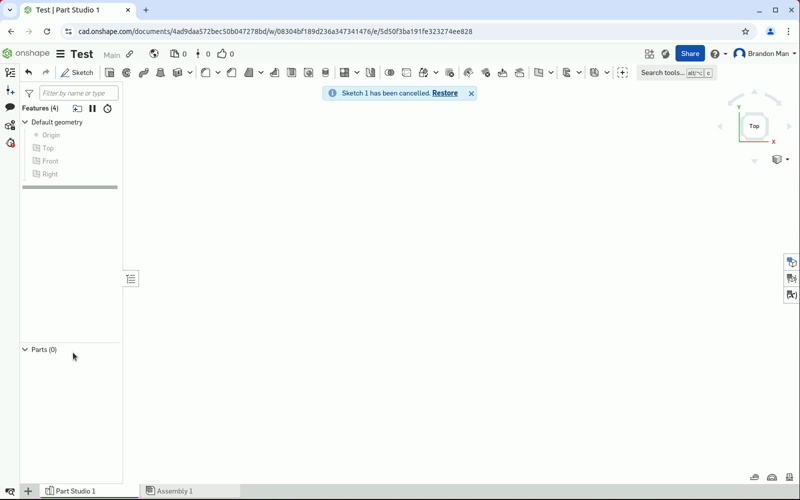
key(y)
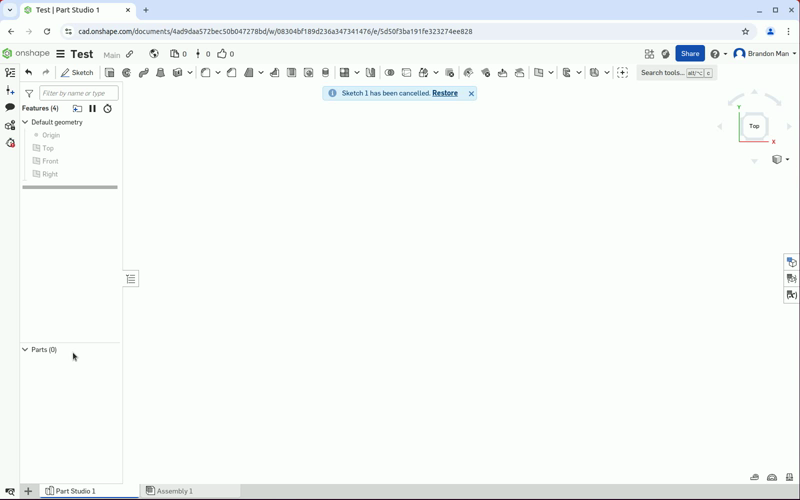
key(shift+p)
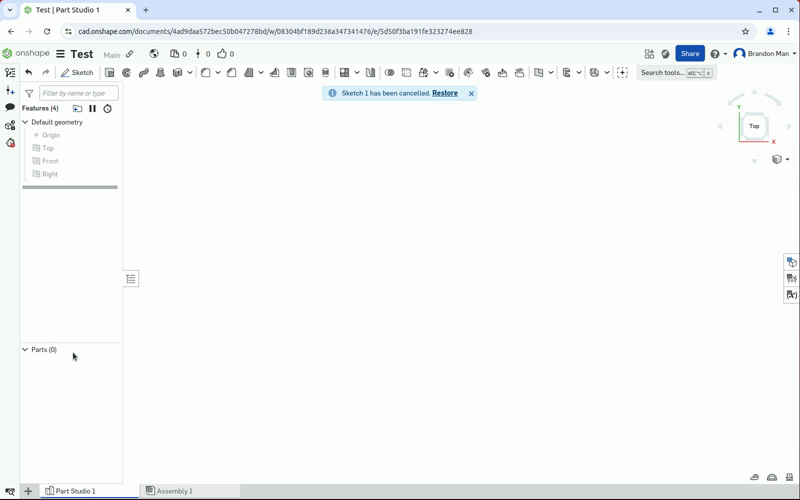
key(space)
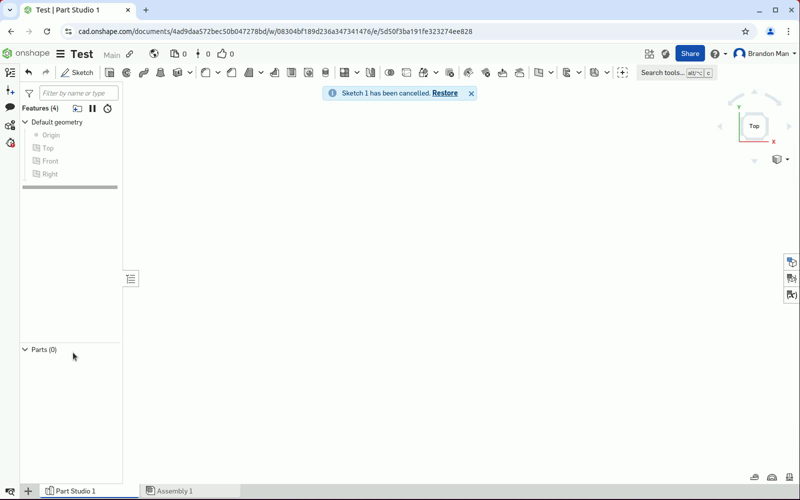
key_down(shift)
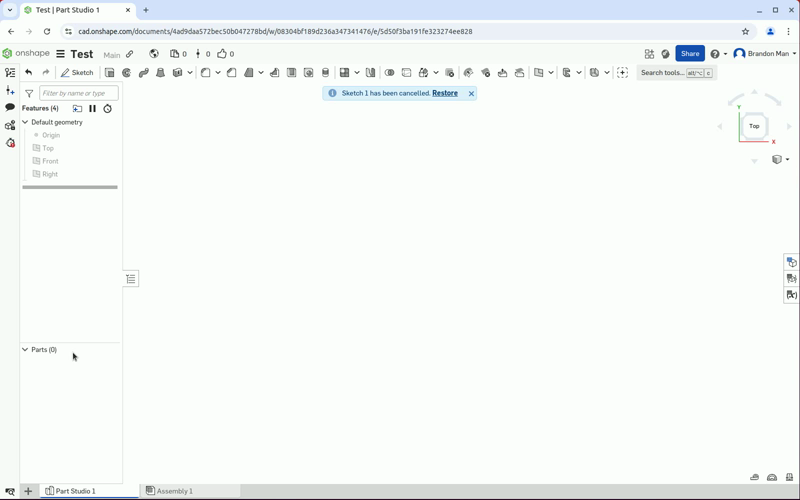
key(up)
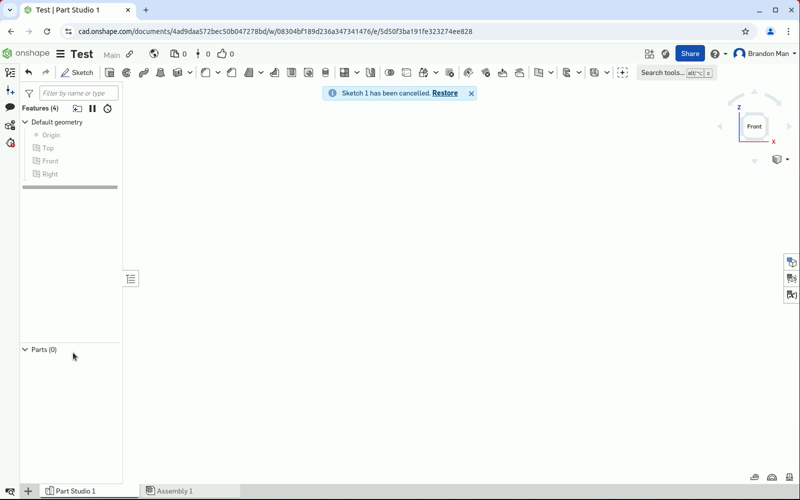
key_up(shift)
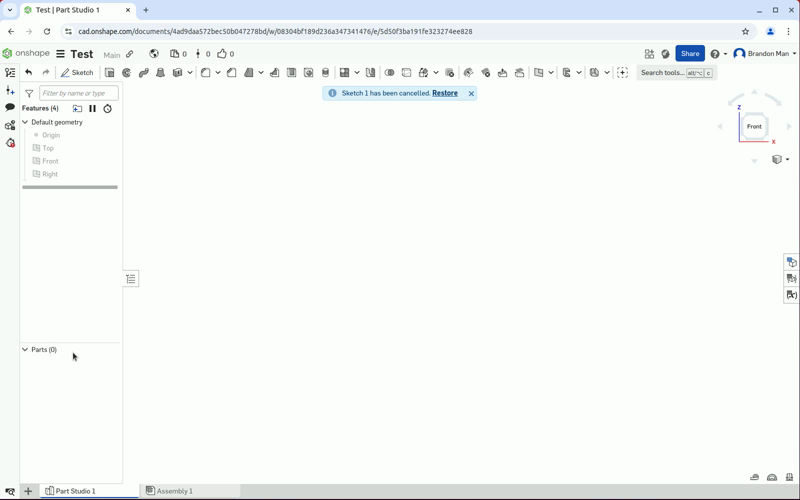
mouse_move(73, 352)
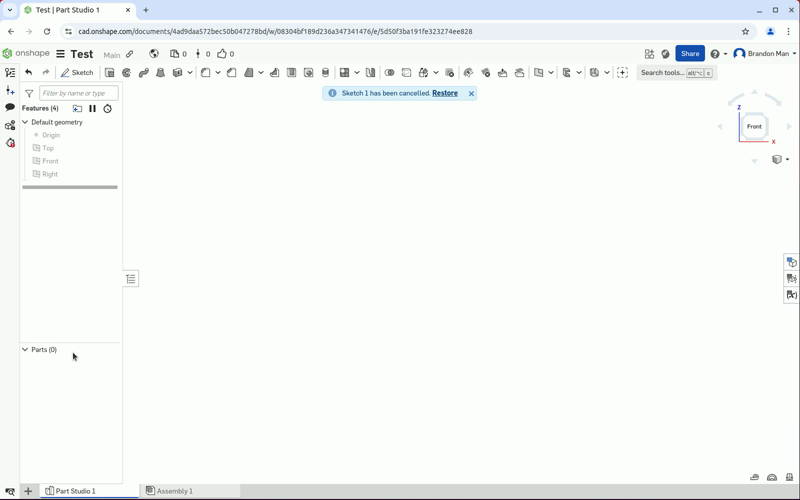
key(shift+y)
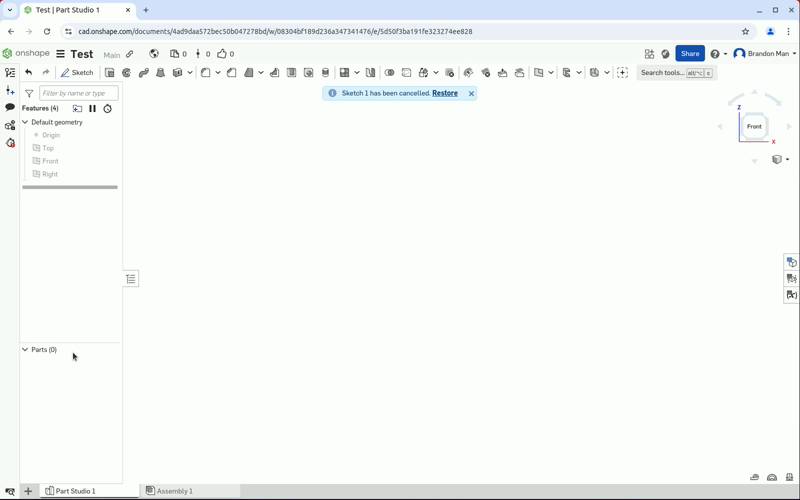
key(shift+s)
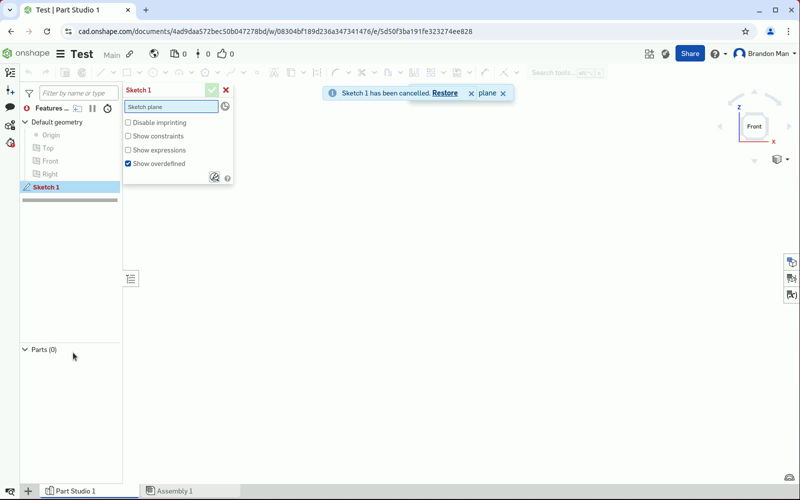
mouse_move(73, 163)
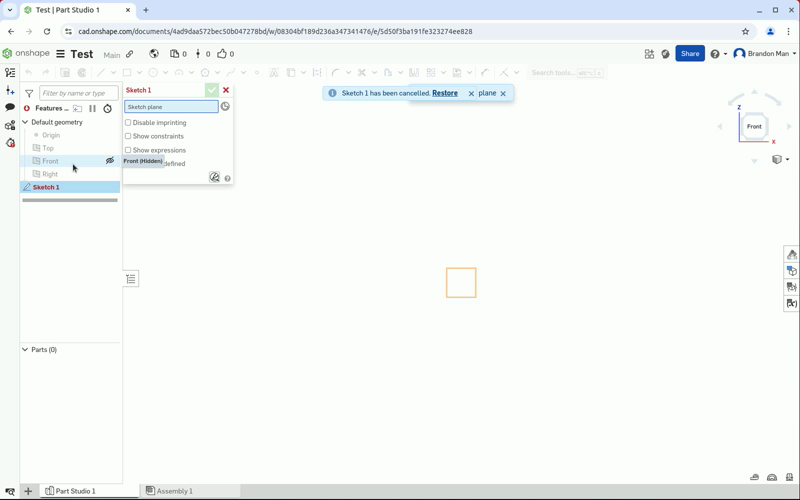
click(73, 163)
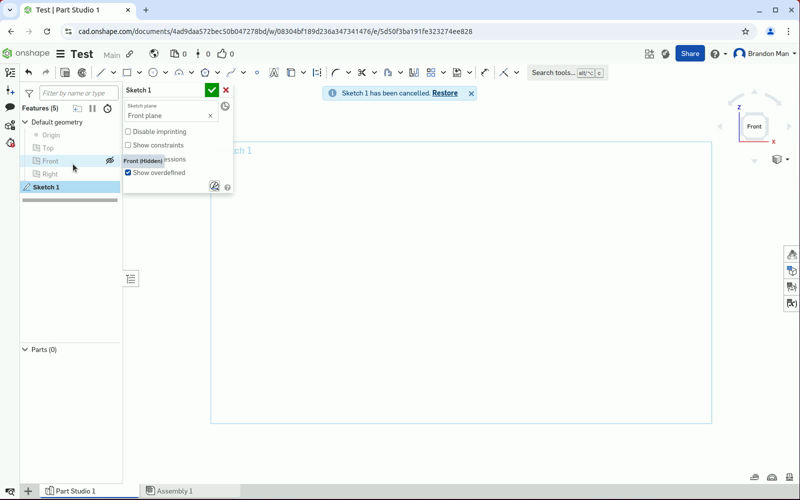
mouse_move(73, 352)
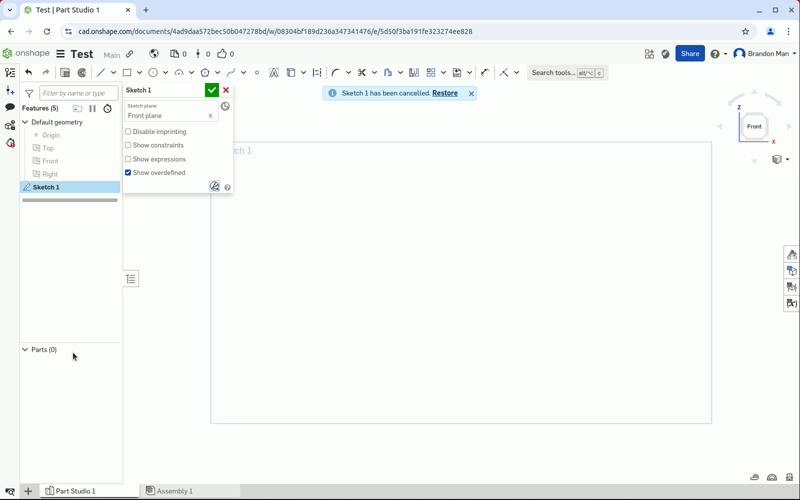
key(y)
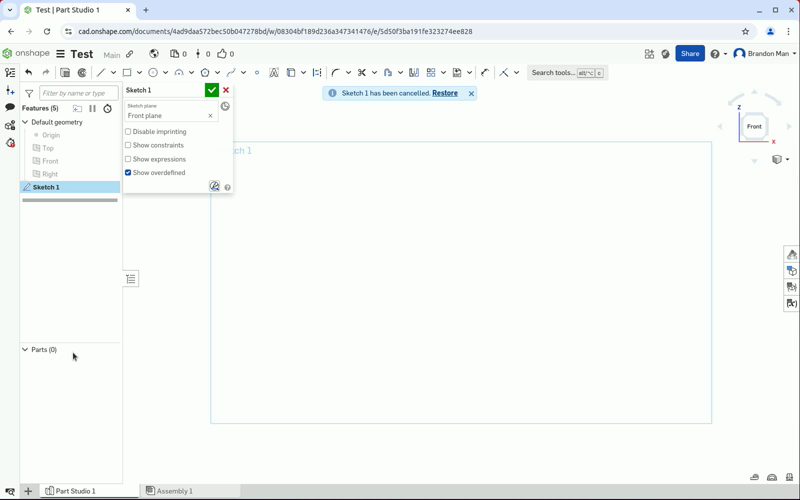
key(l)
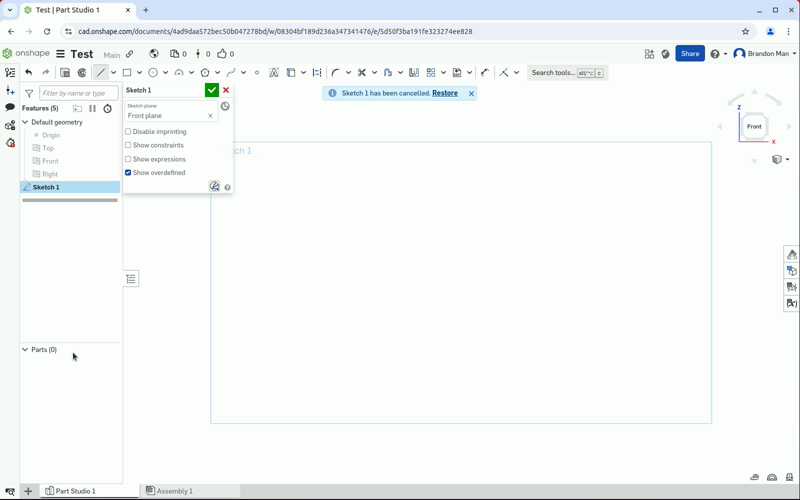
key_down(shift)
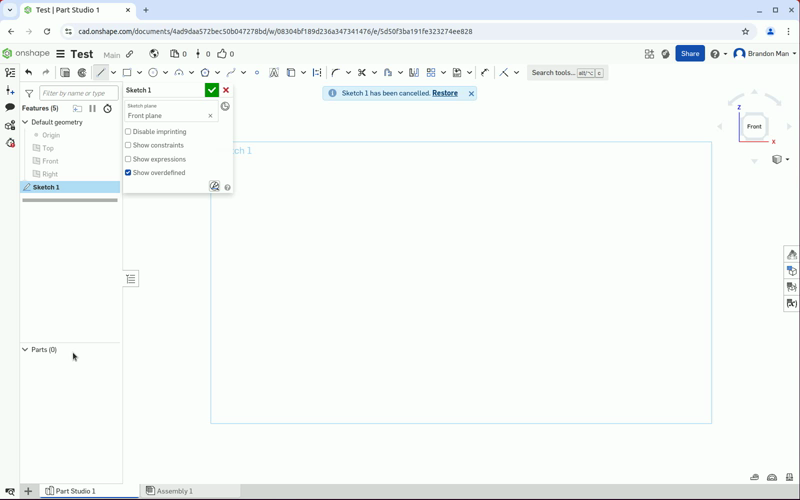
mouse_move(375, 200)
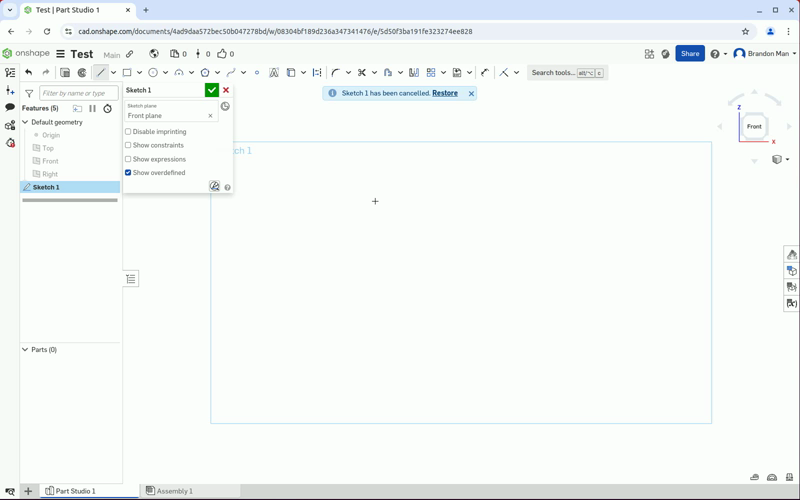
click(375, 200)
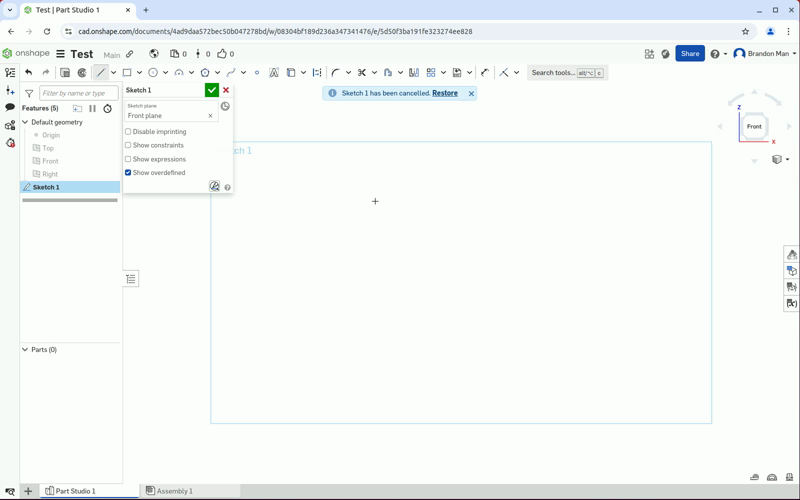
key_up(shift)
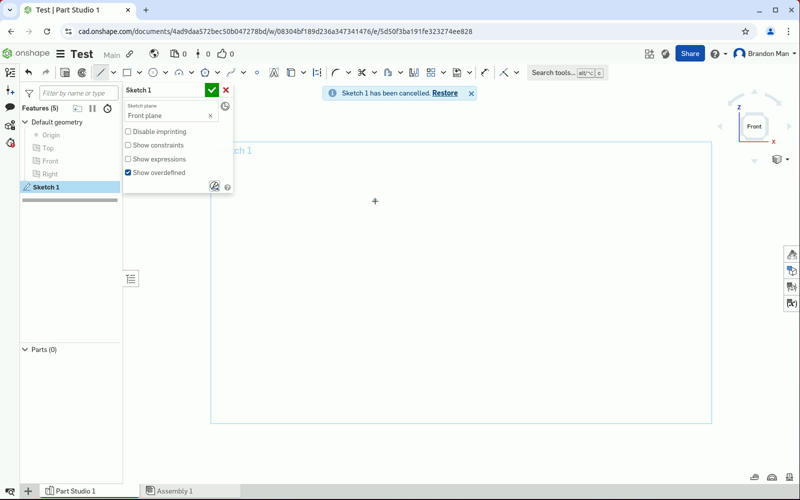
key_down(shift)
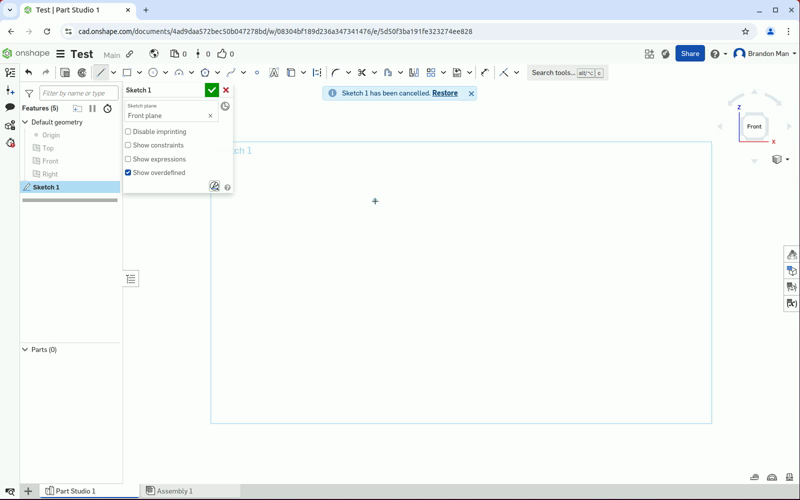
mouse_move(383, 349)
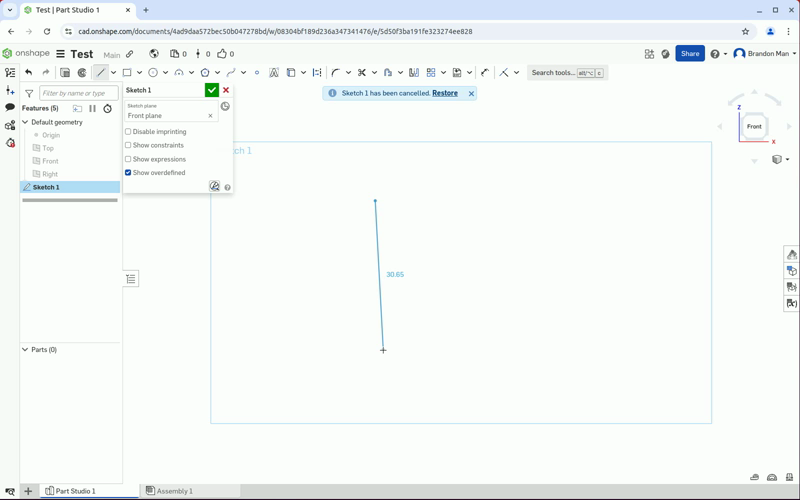
click(383, 349)
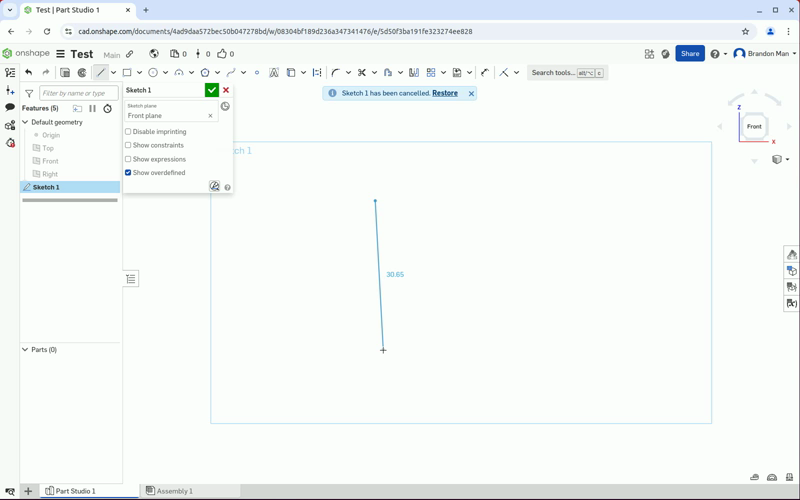
key_up(shift)
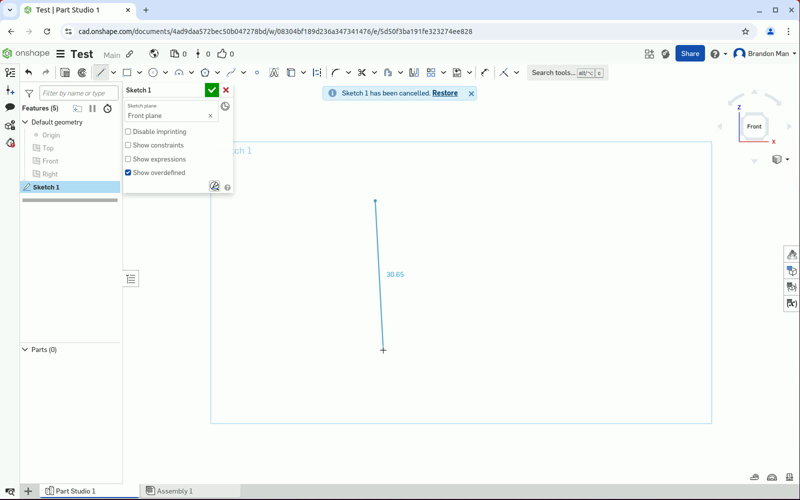
key(esc)
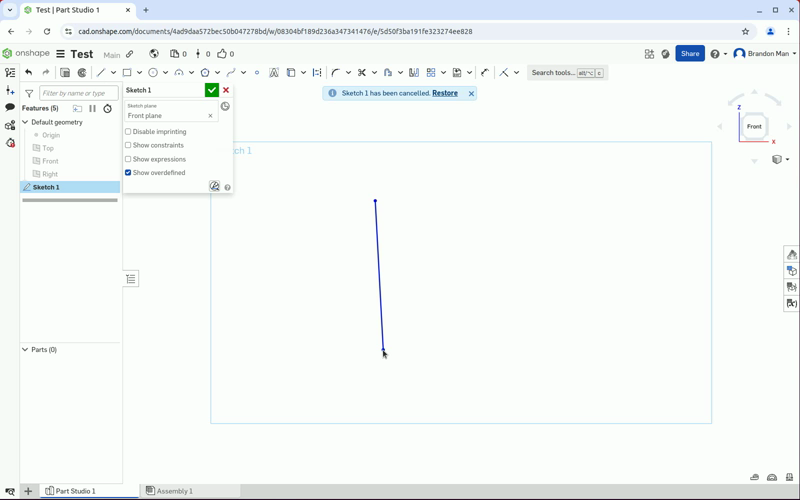
key(a)
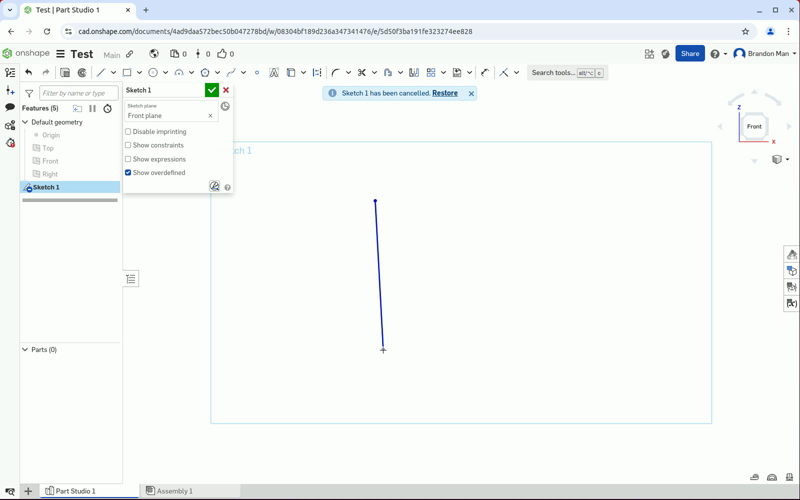
mouse_move(383, 349)
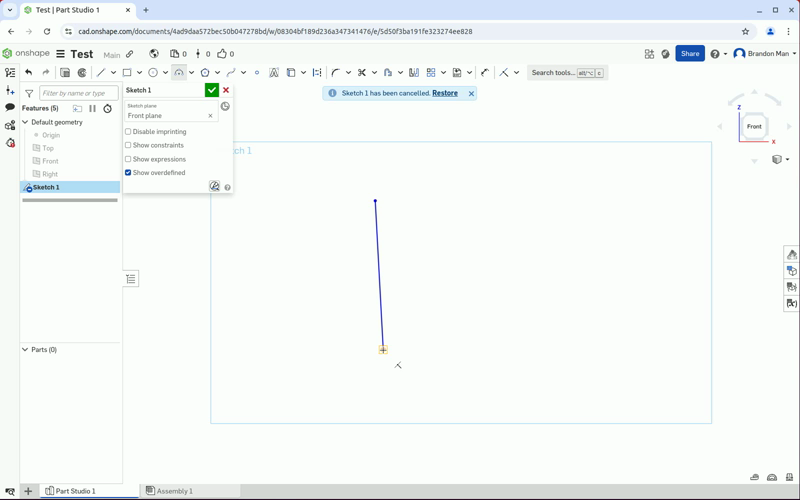
click(383, 349)
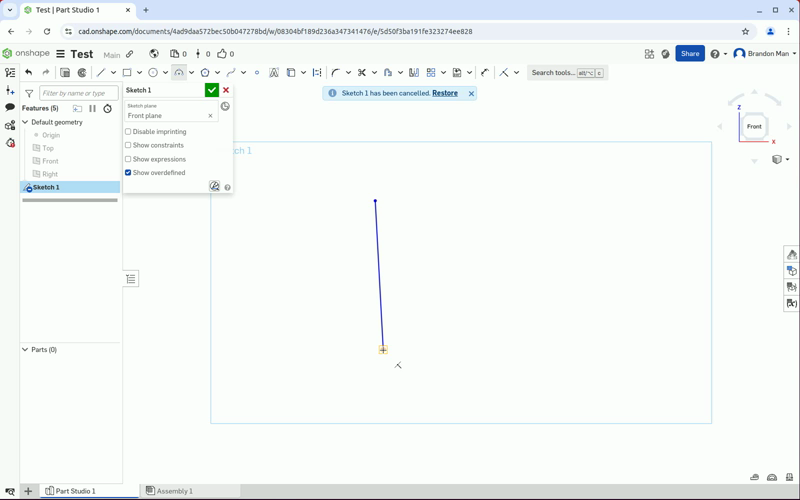
key_down(shift)
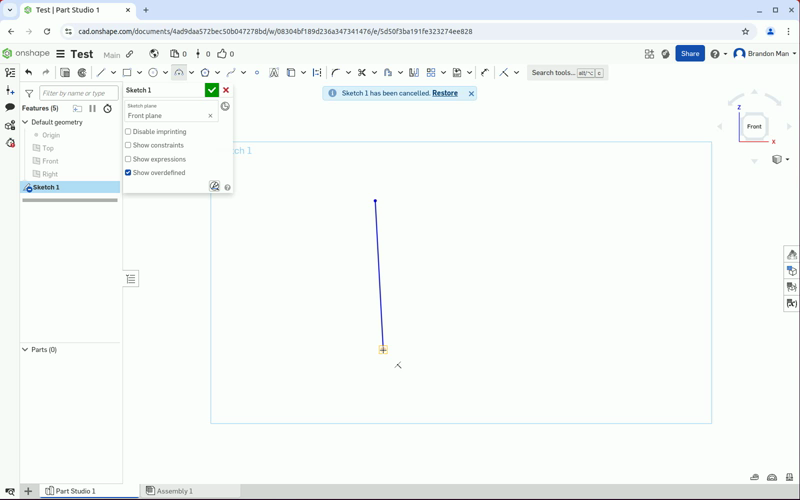
mouse_move(428, 394)
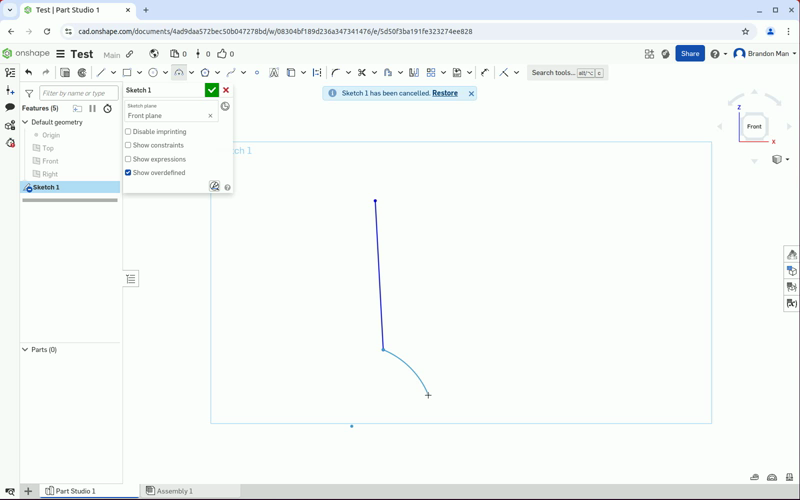
click(428, 394)
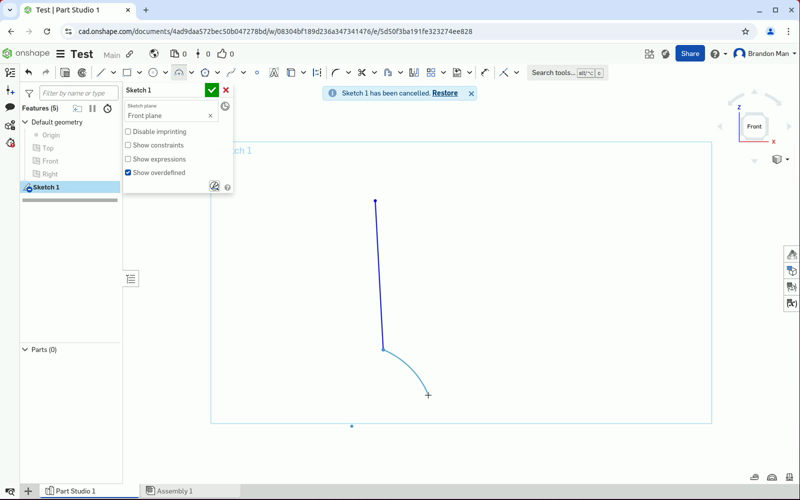
mouse_move(396, 381)
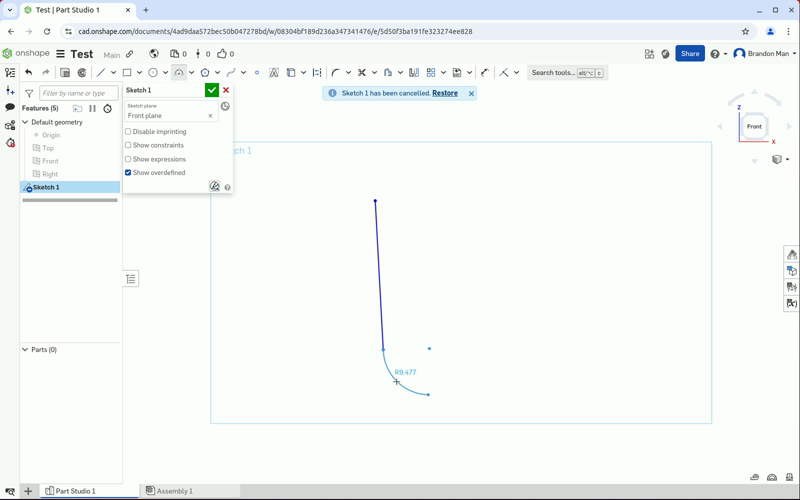
click(396, 381)
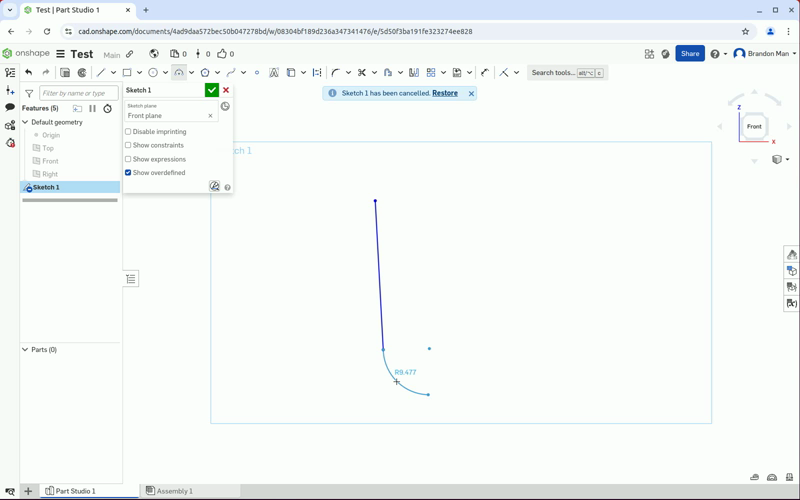
key_up(shift)
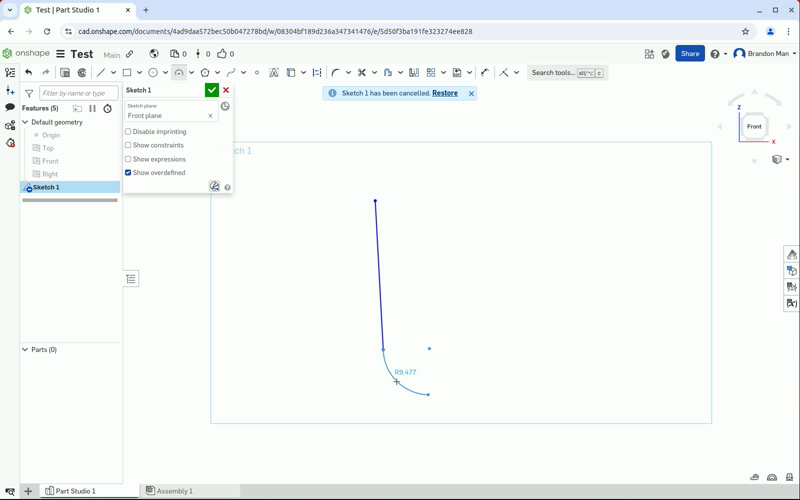
key(esc)
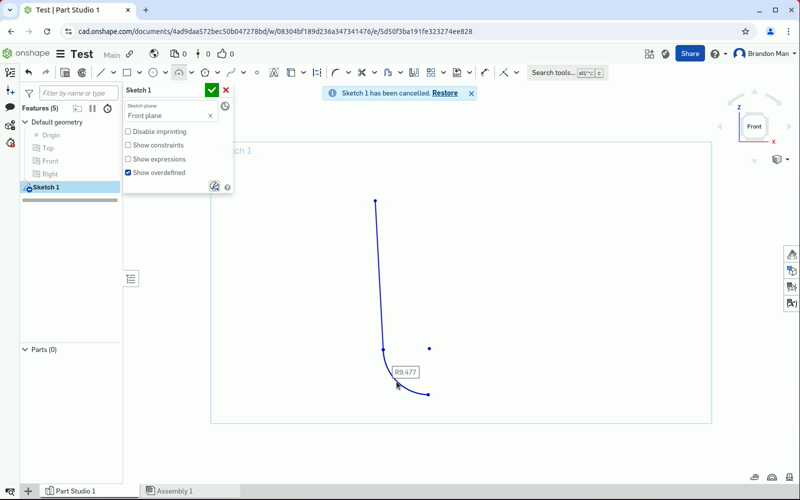
key(l)
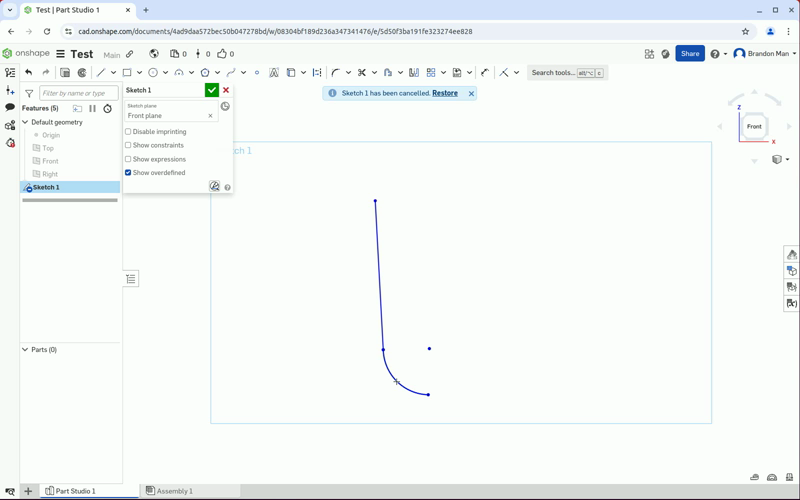
mouse_move(428, 394)
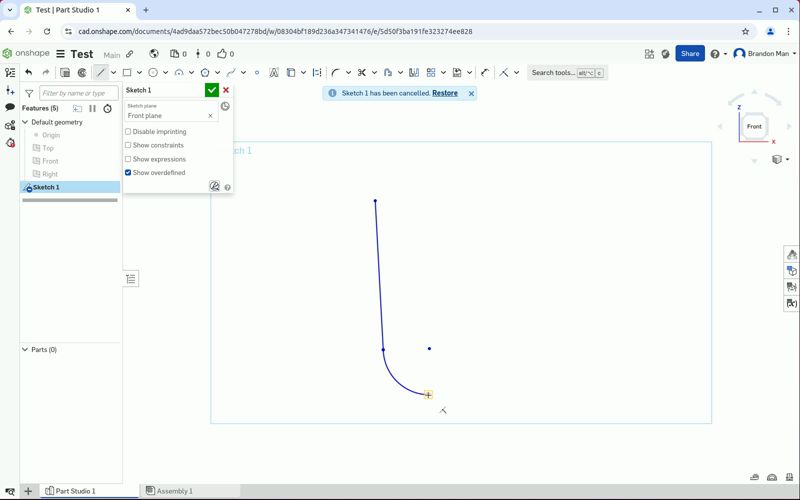
click(428, 394)
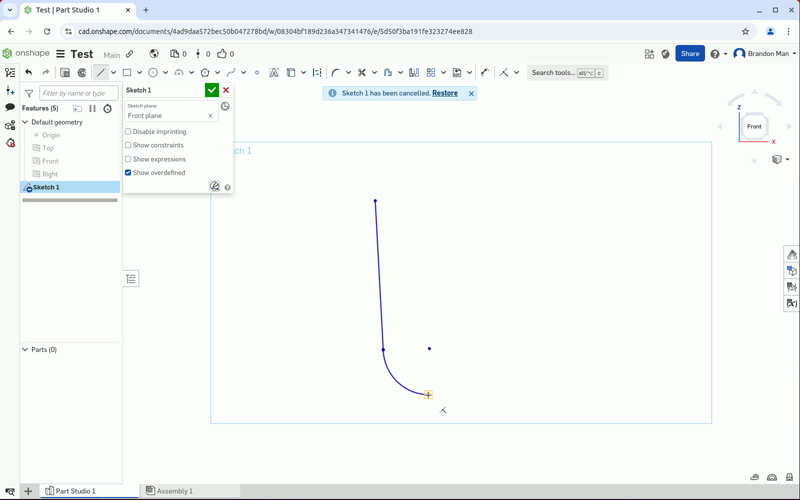
key_down(shift)
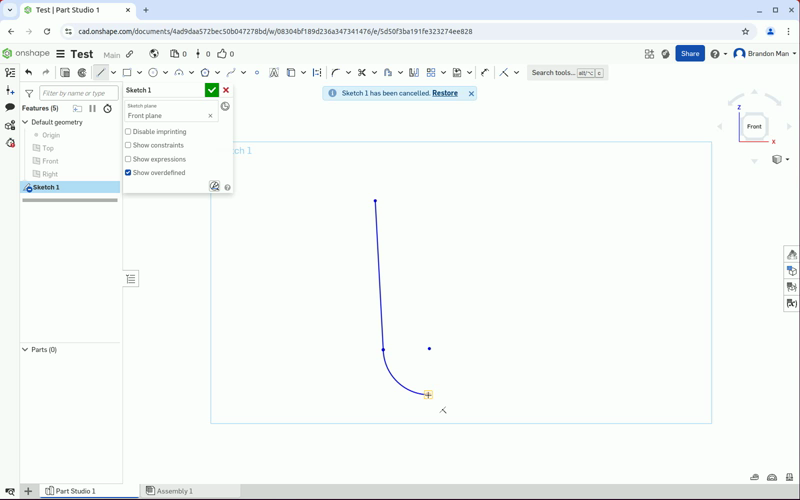
mouse_move(493, 394)
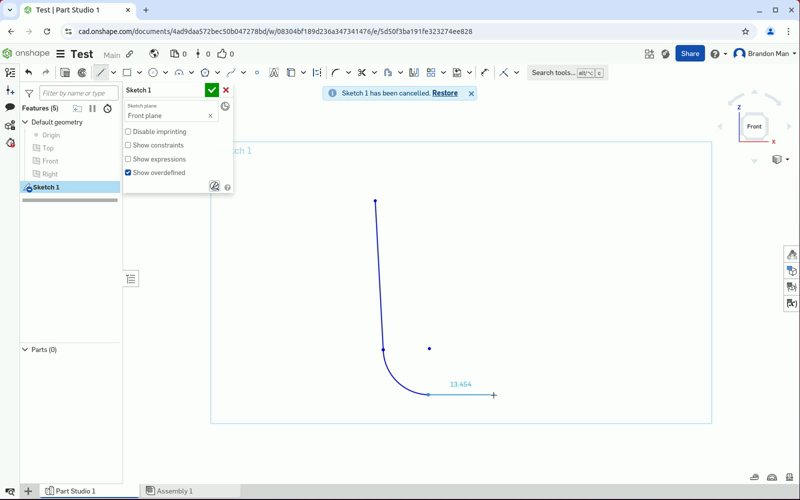
click(493, 394)
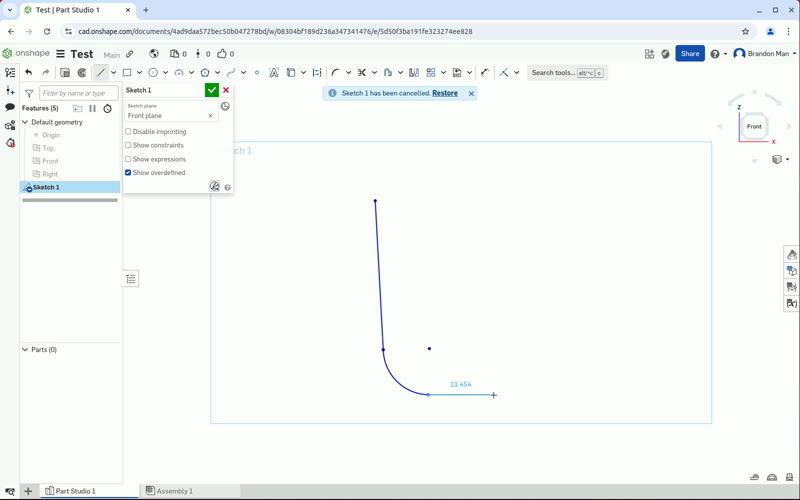
key_up(shift)
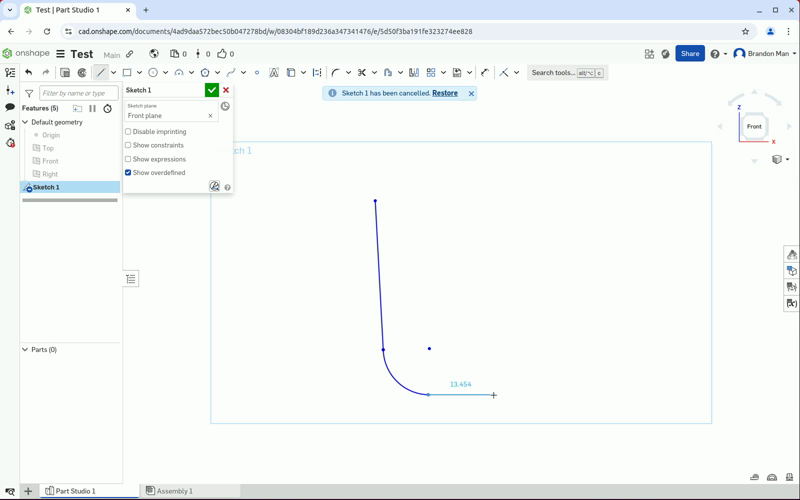
key(esc)
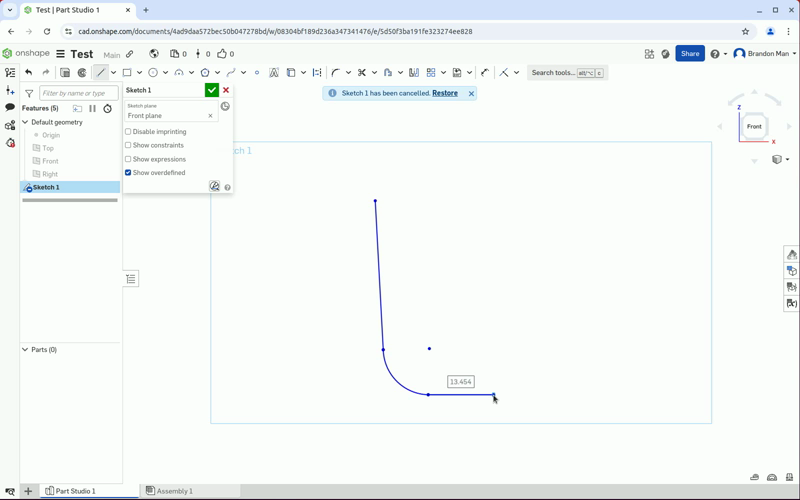
key(a)
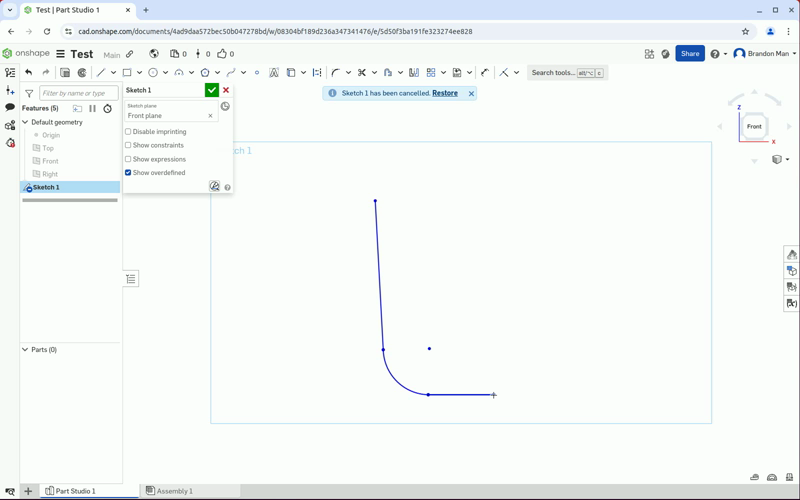
mouse_move(493, 394)
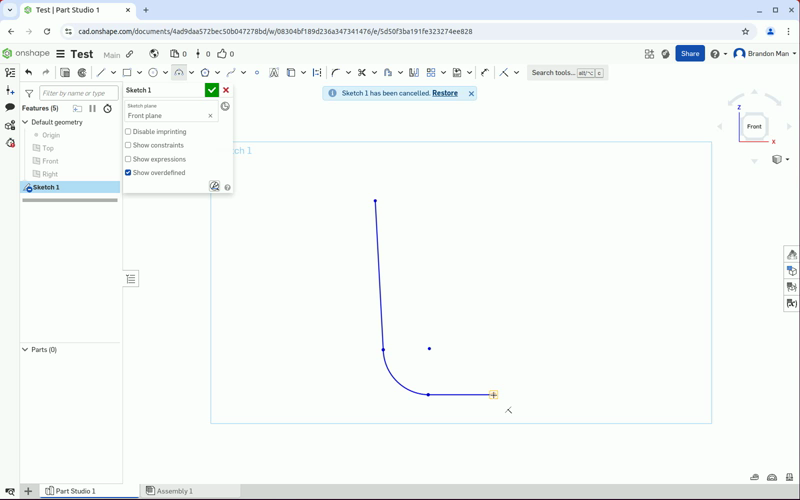
click(493, 394)
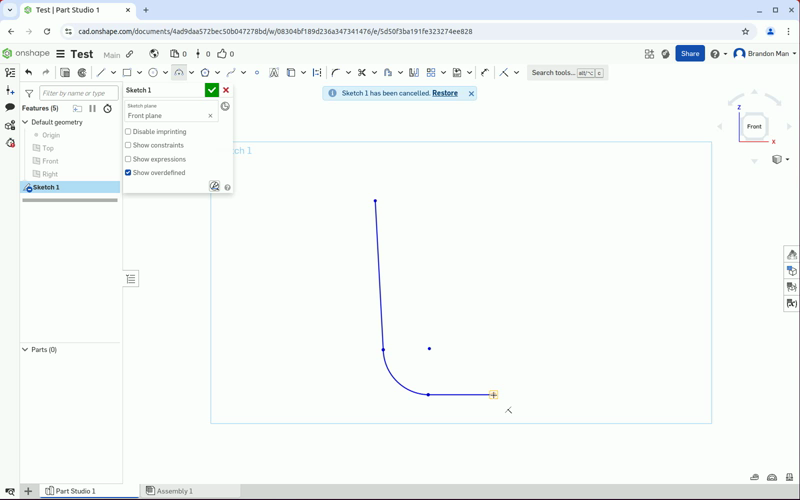
key_down(shift)
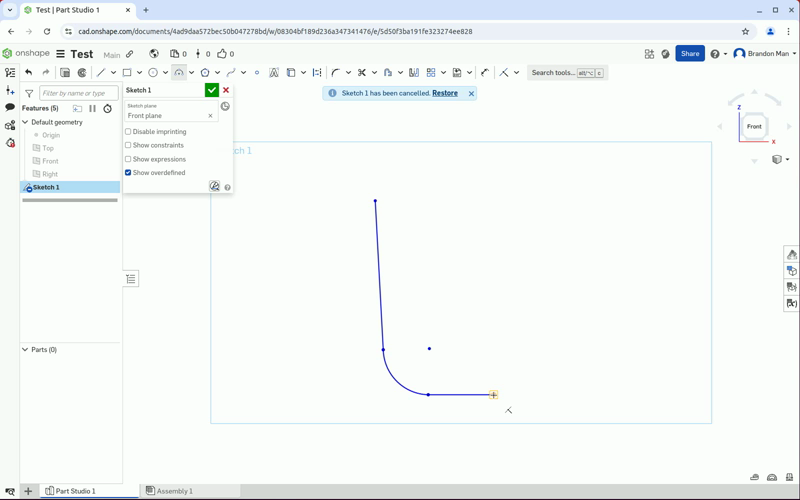
mouse_move(540, 349)
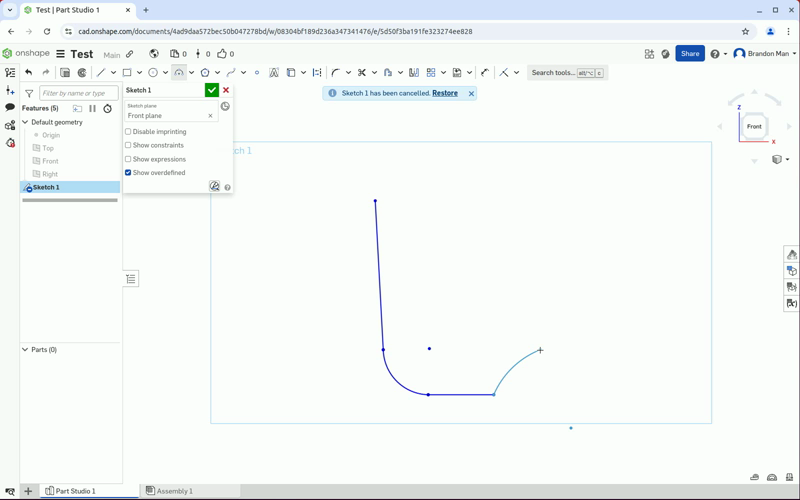
click(540, 349)
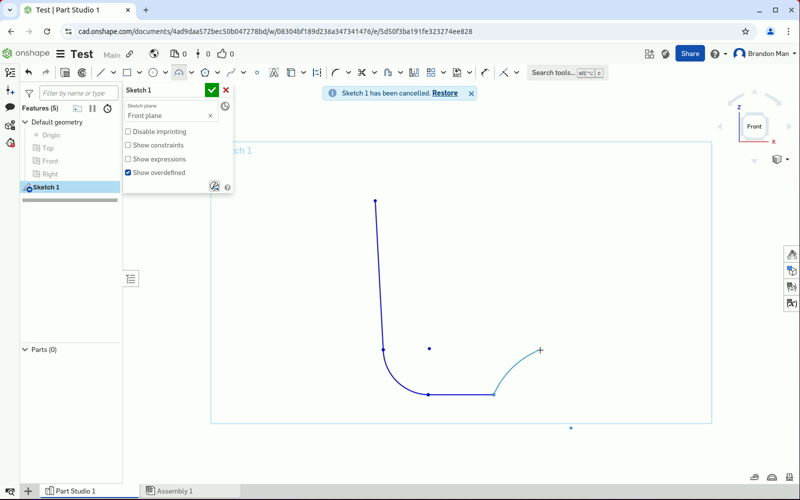
mouse_move(525, 381)
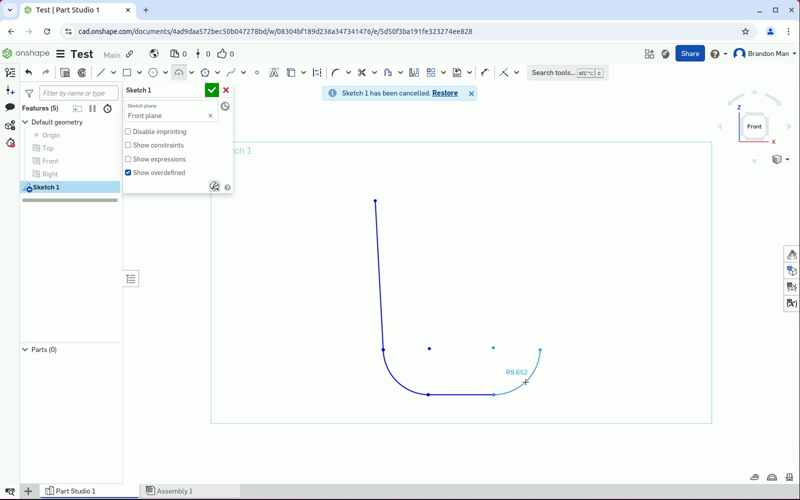
click(525, 381)
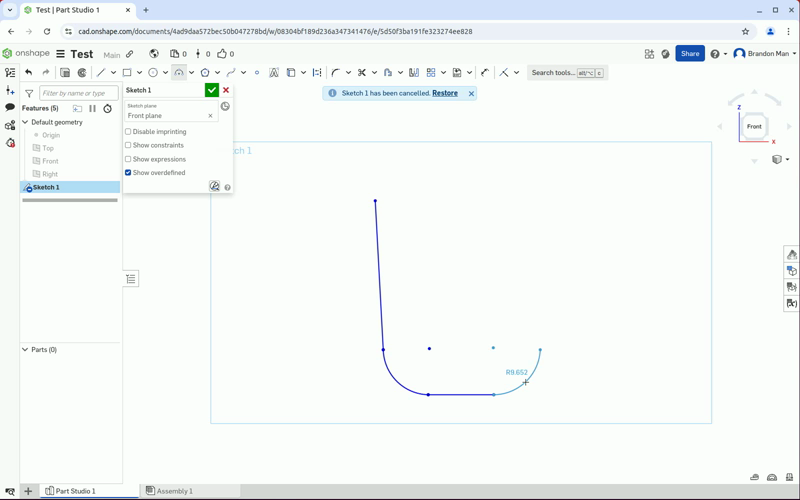
key_up(shift)
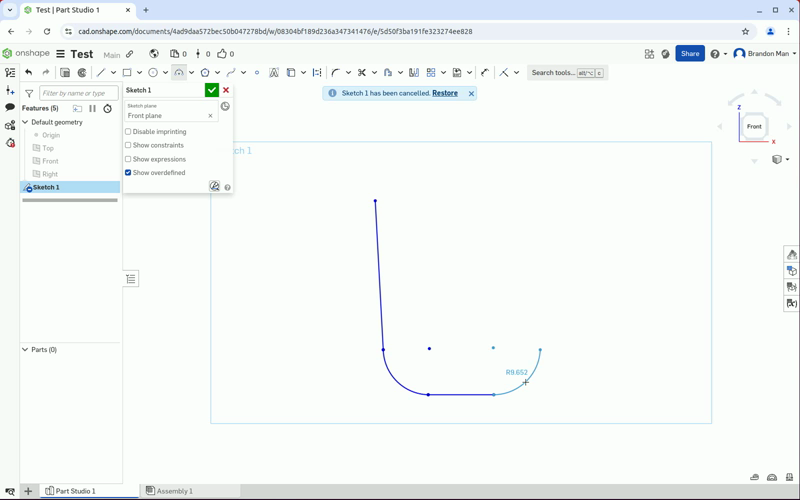
key(esc)
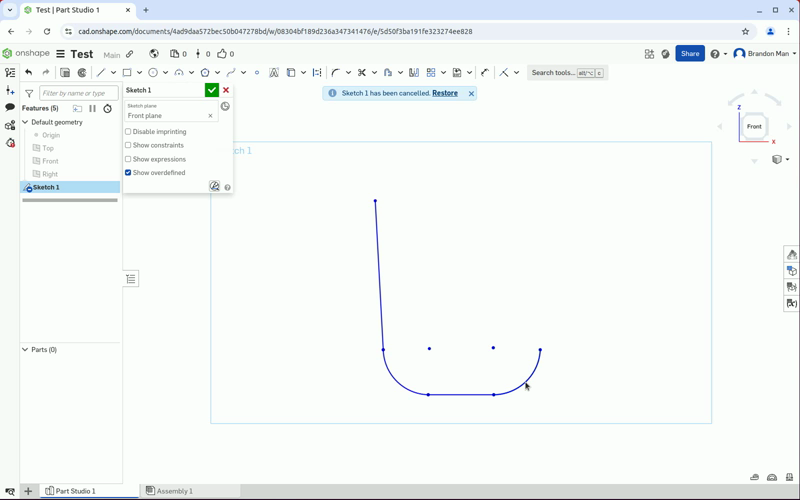
key(l)
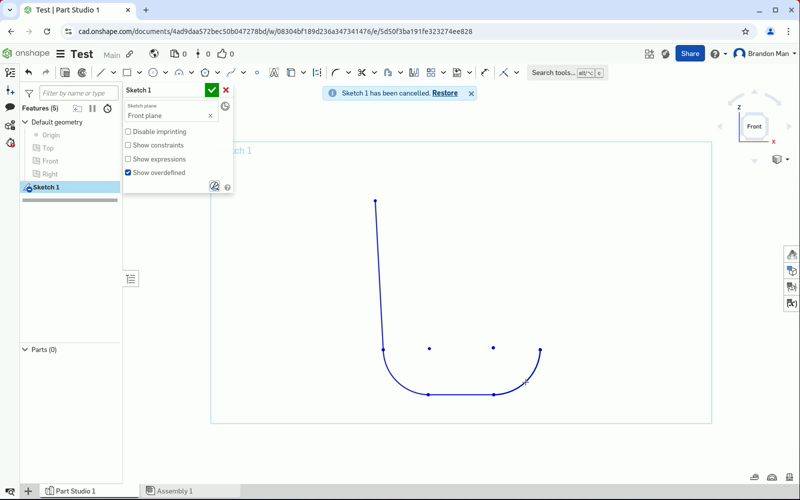
mouse_move(540, 349)
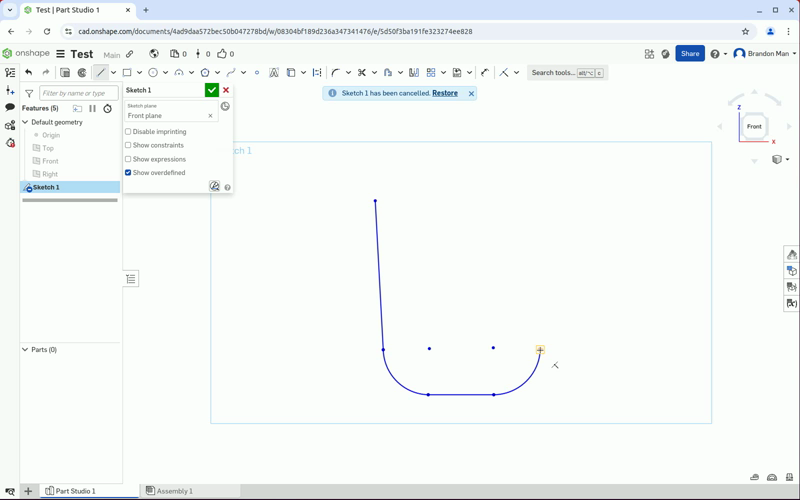
click(540, 349)
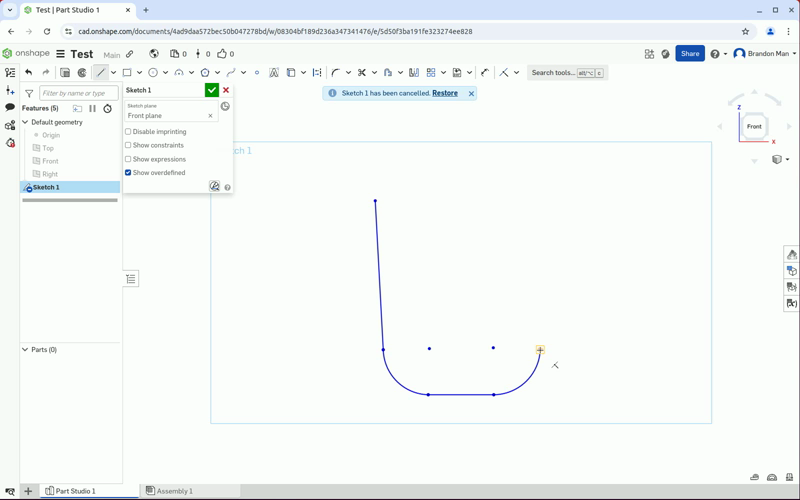
key_down(shift)
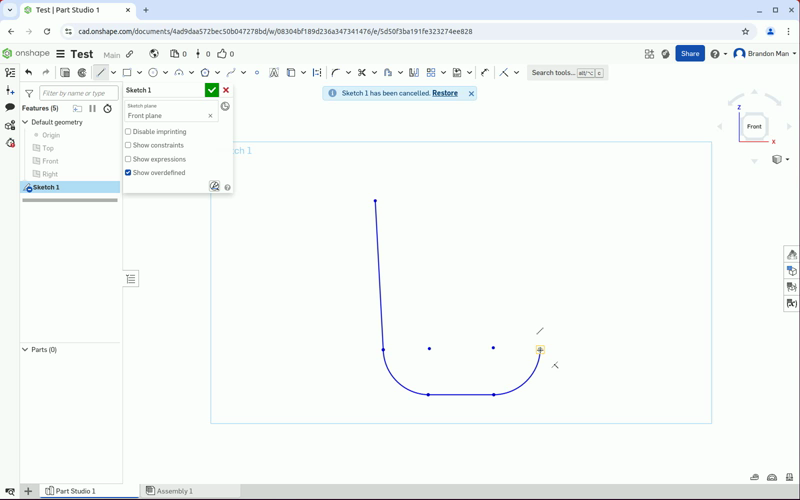
mouse_move(546, 201)
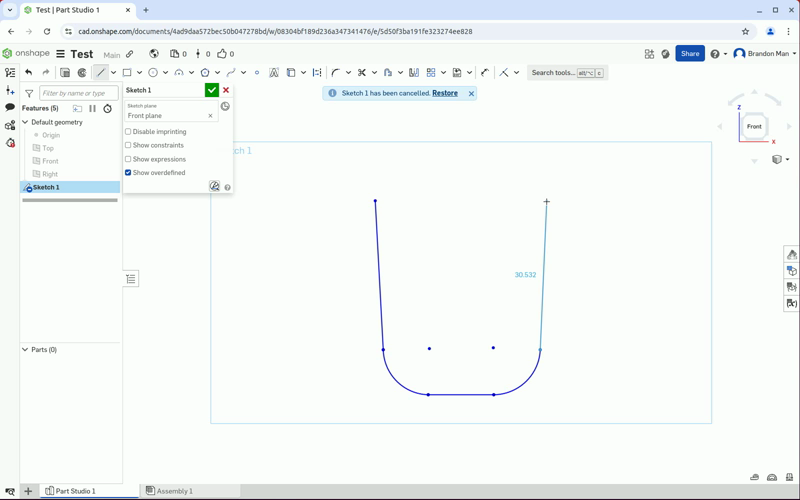
click(546, 201)
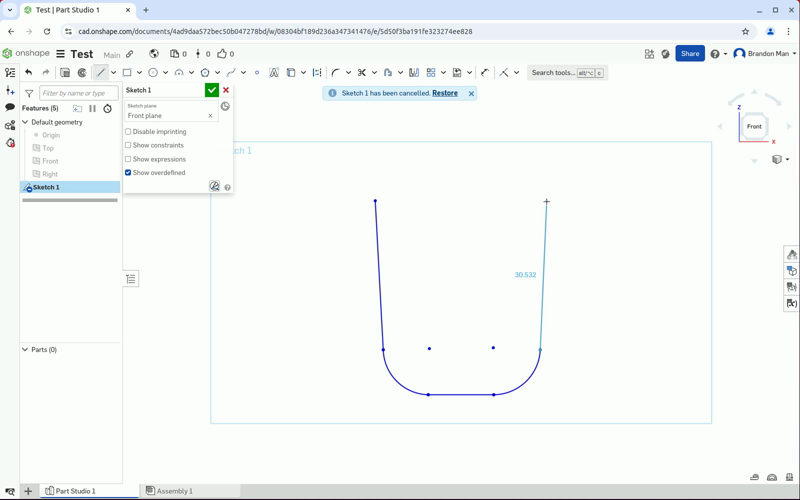
key_up(shift)
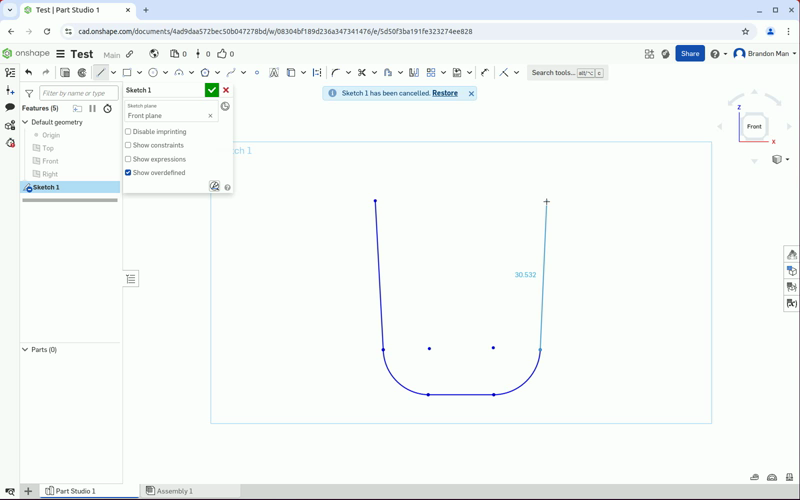
key_down(shift)
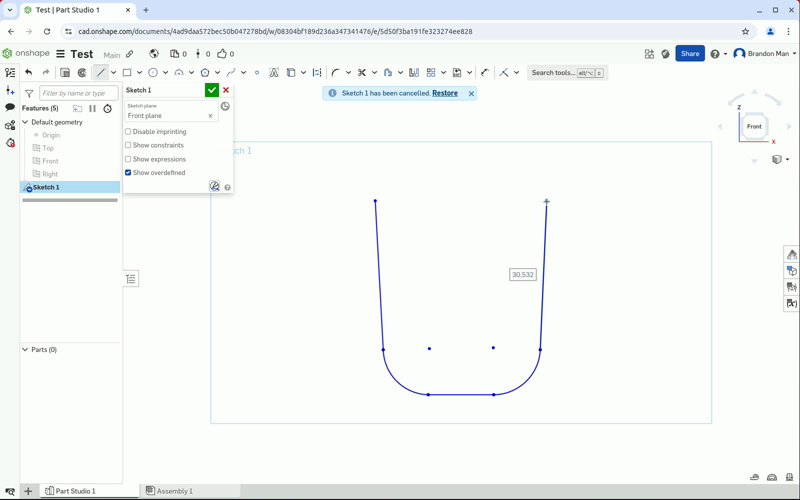
mouse_move(375, 200)
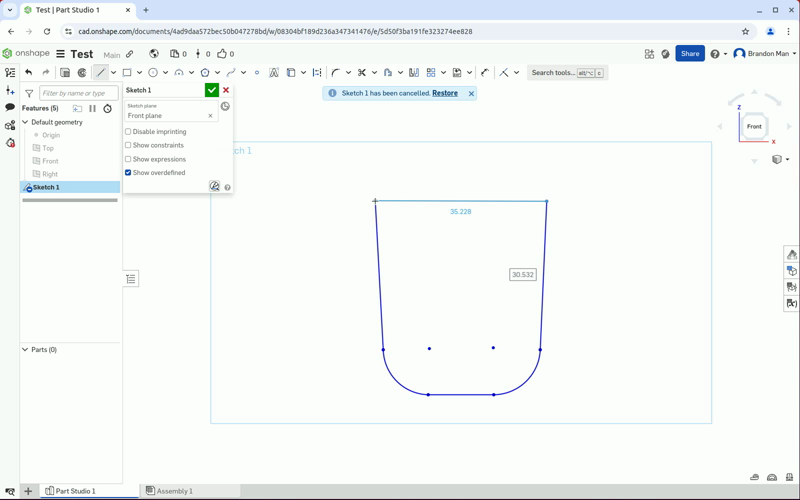
key_up(shift)
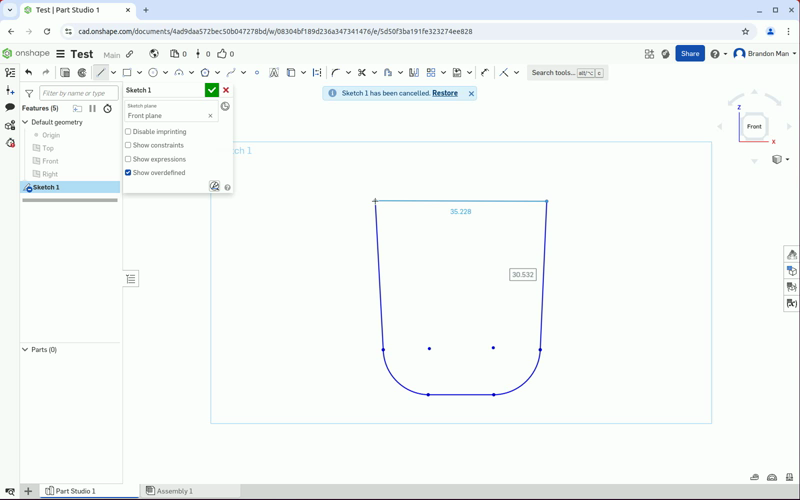
click(375, 200)
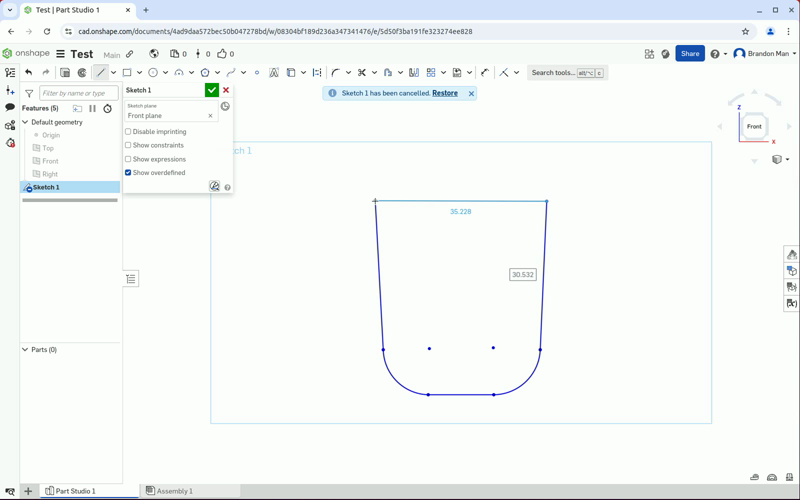
key(esc)
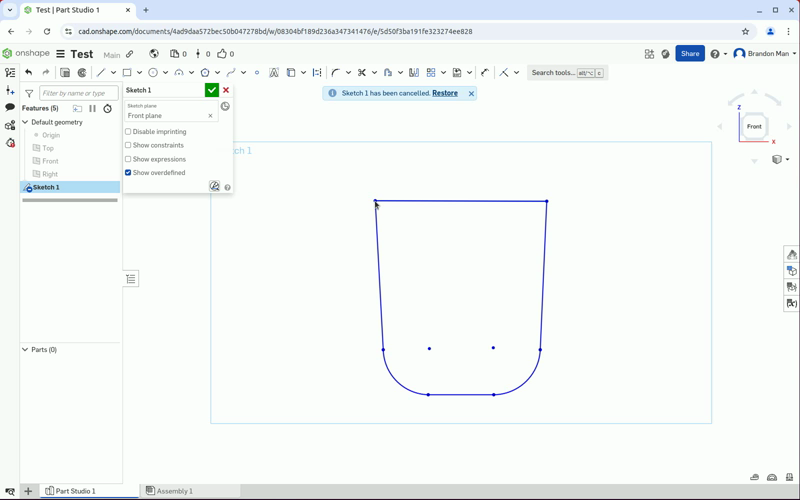
mouse_move(484, 224)
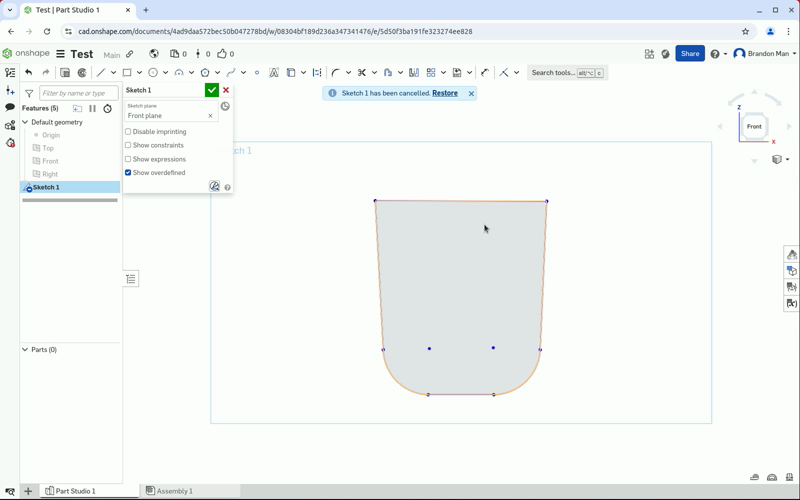
click(484, 224)
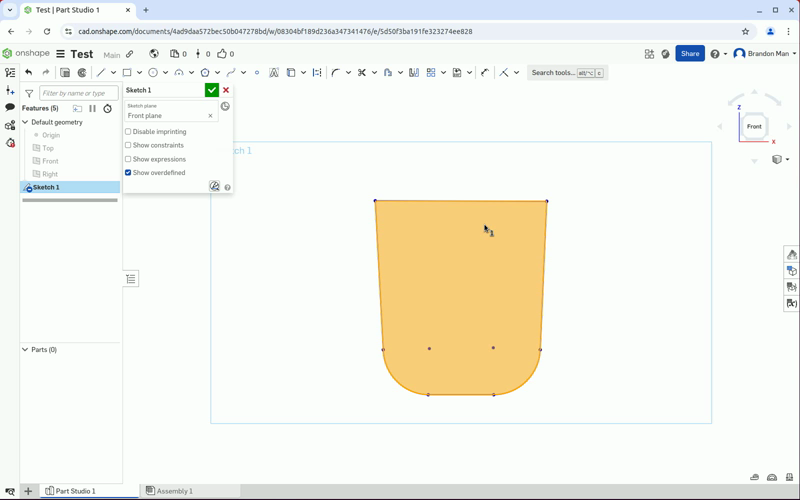
mouse_move(73, 352)
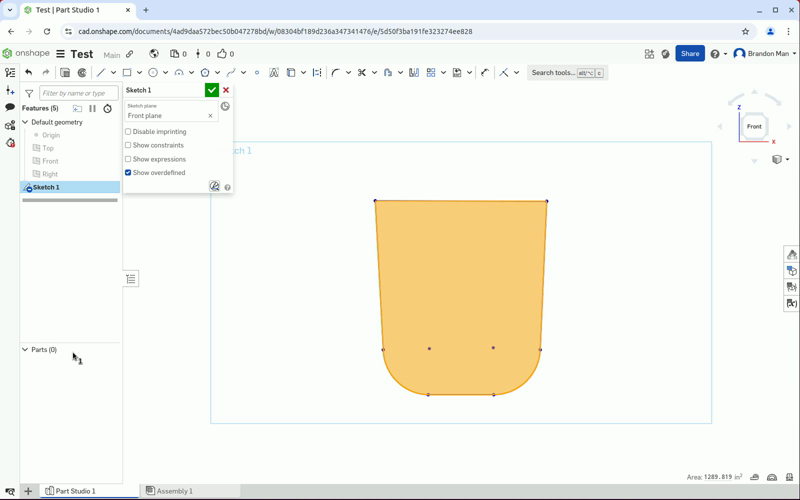
key(shift+y)
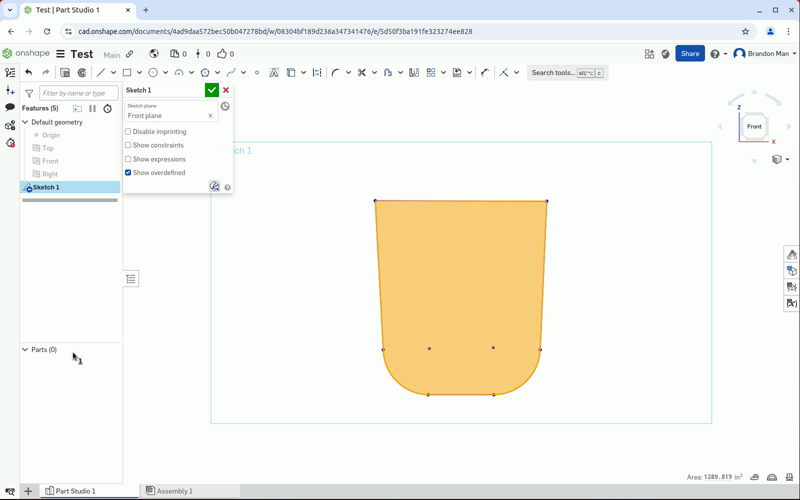
key(shift+e)
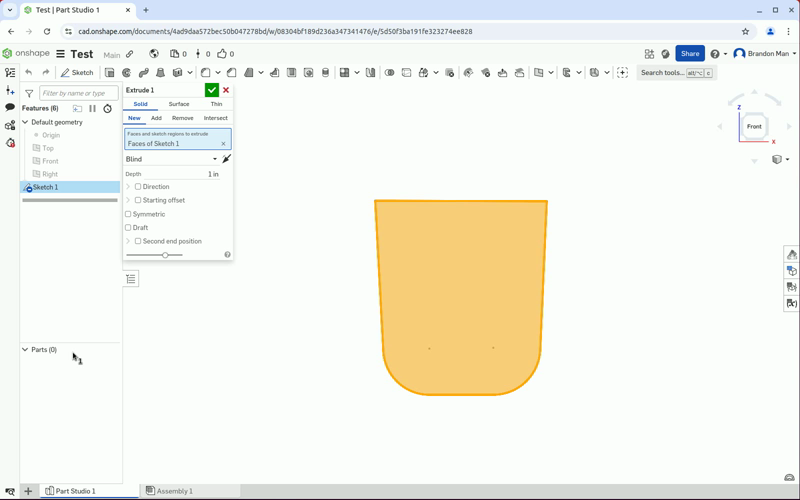
mouse_move(143, 106)
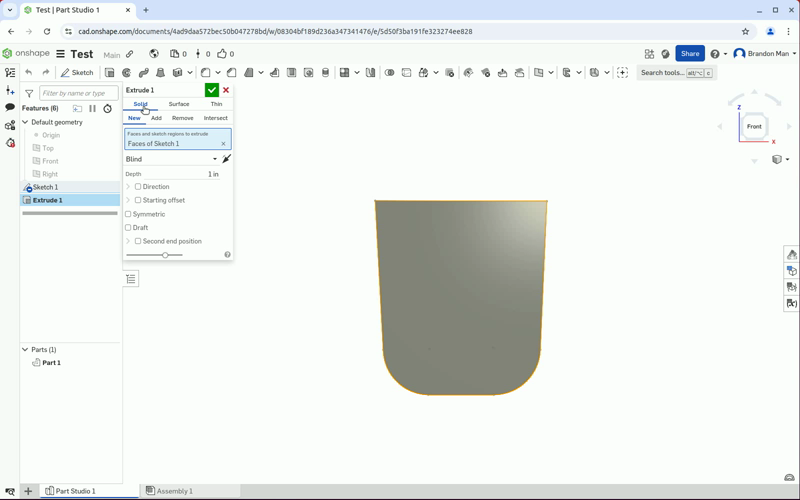
click(143, 106)
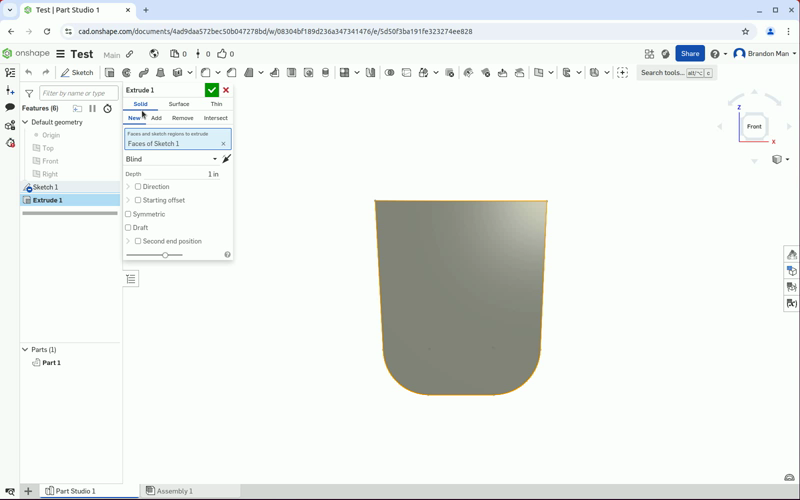
mouse_move(137, 120)
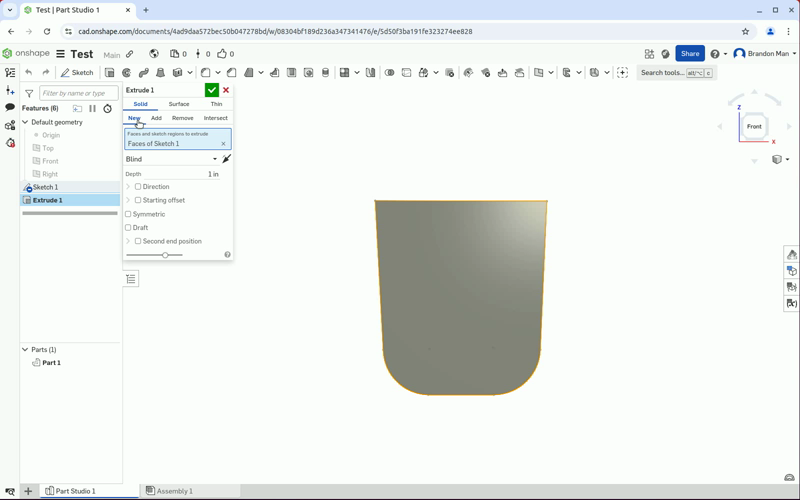
click(137, 120)
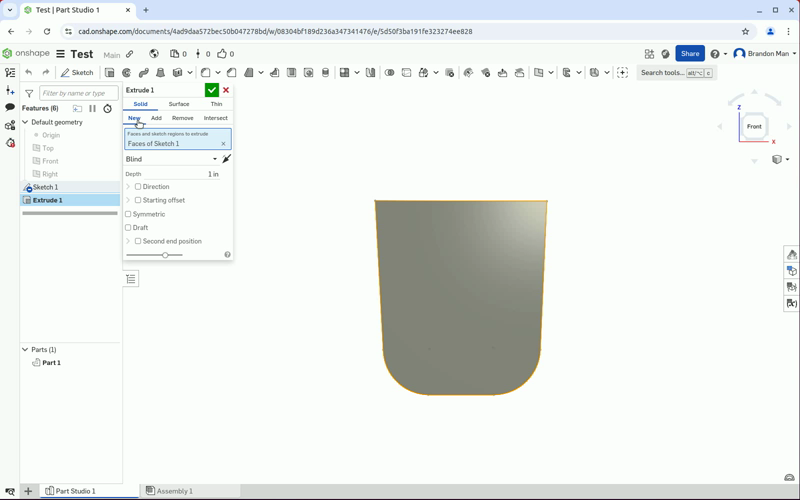
key(tab, 4)
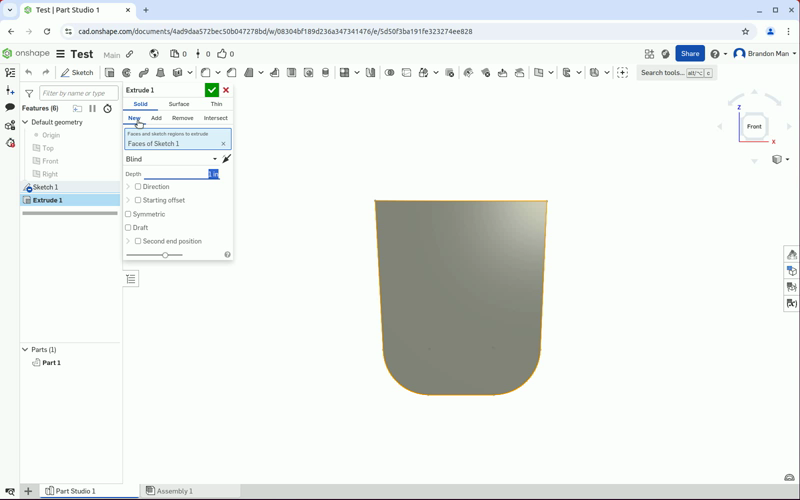
text(3.37)
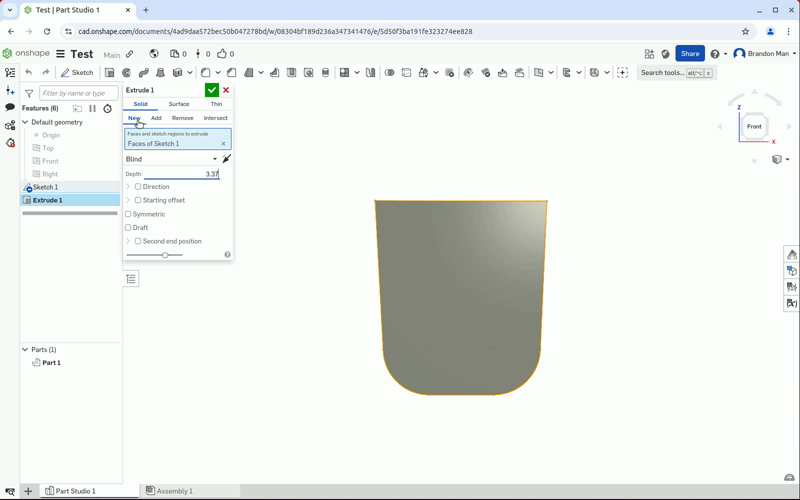
key(enter)
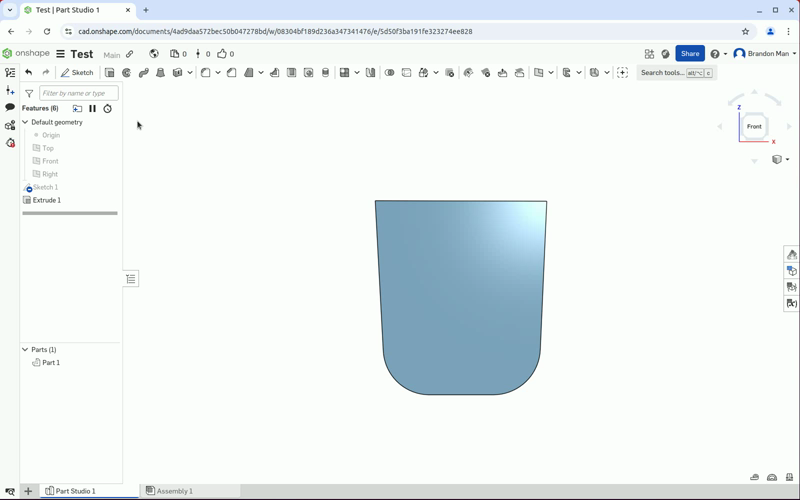
key(shift+h)
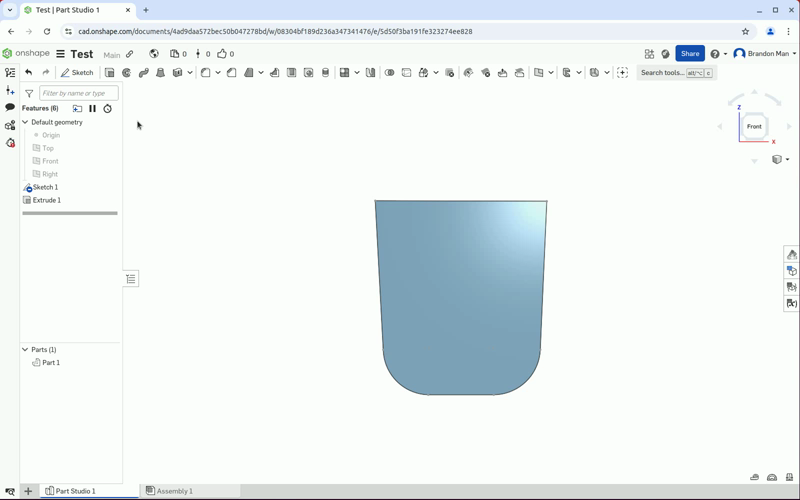
key(shift+h)
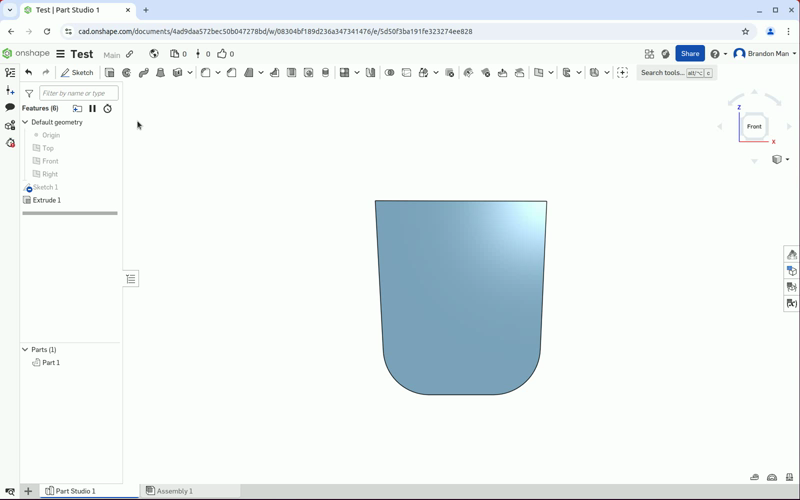
mouse_move(73, 189)
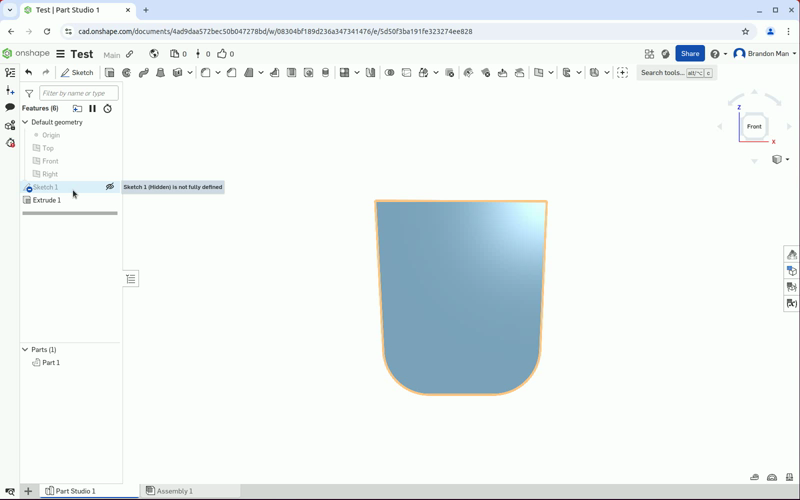
click(73, 189)
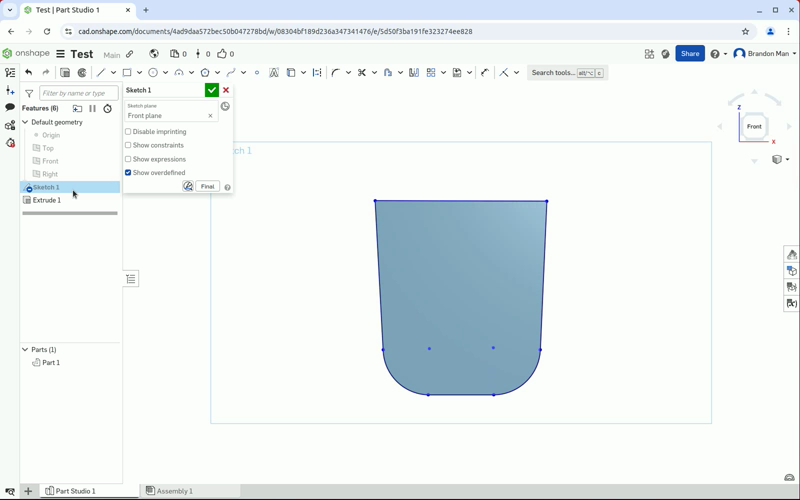
mouse_move(229, 92)
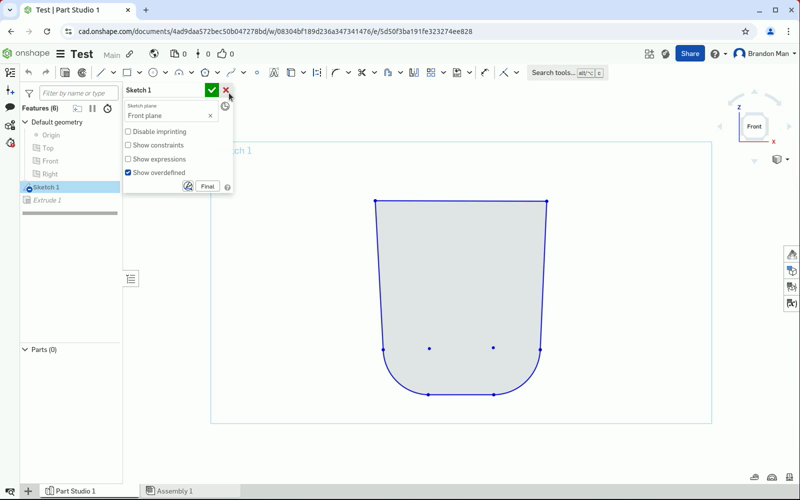
click(229, 92)
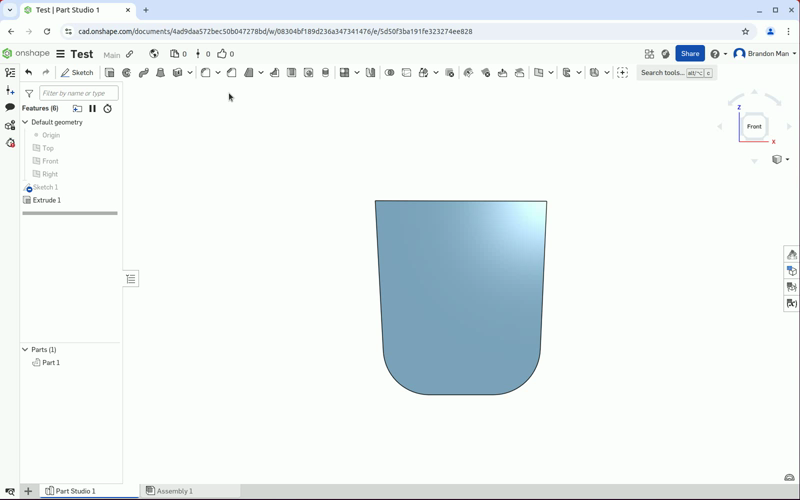
mouse_move(73, 352)
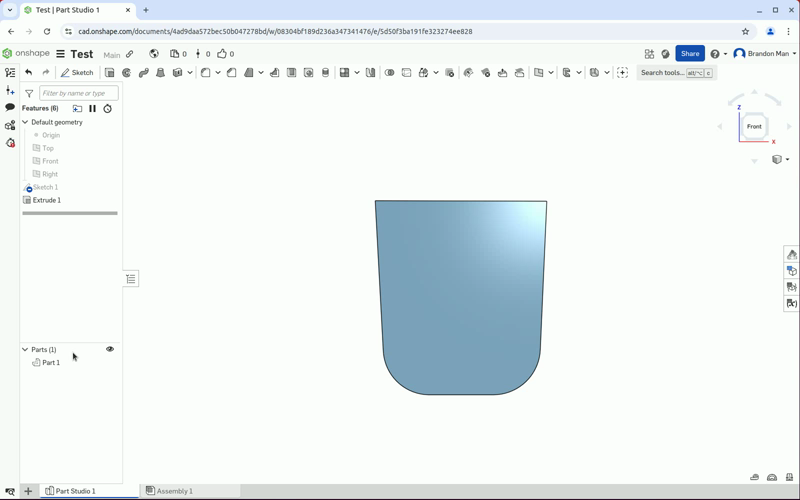
key(y)
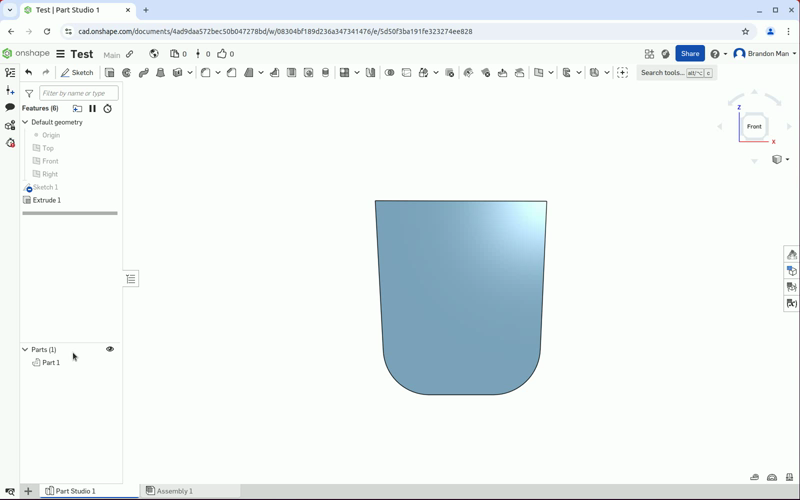
key(shift+p)
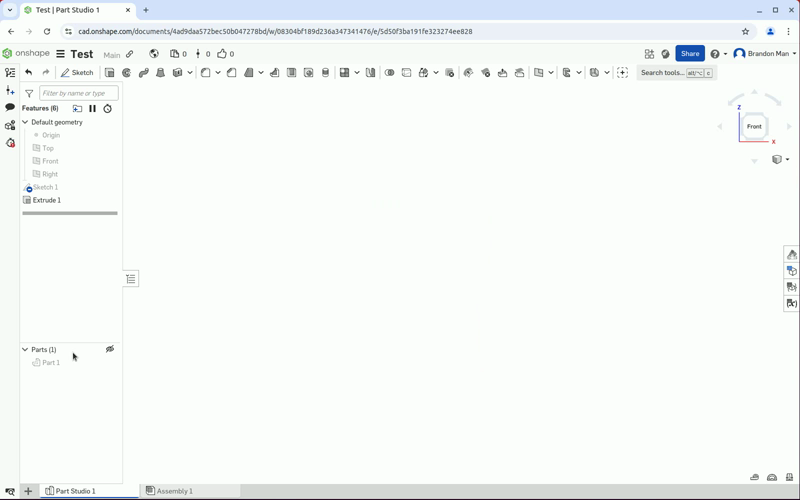
key(space)
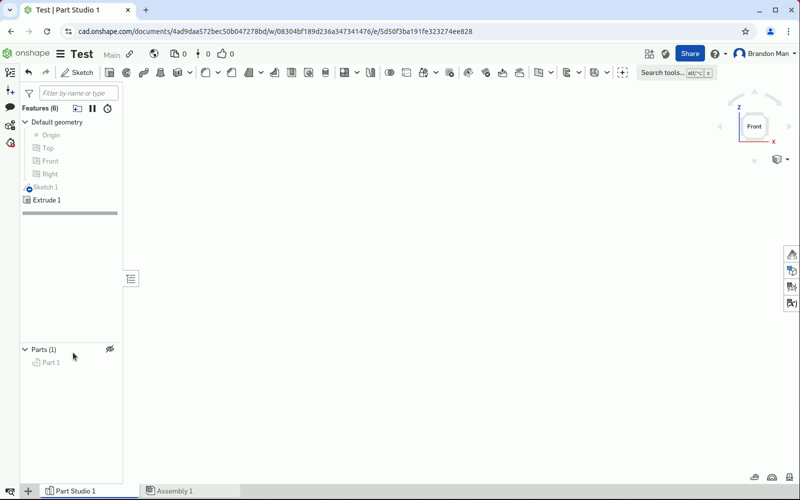
key_down(shift)
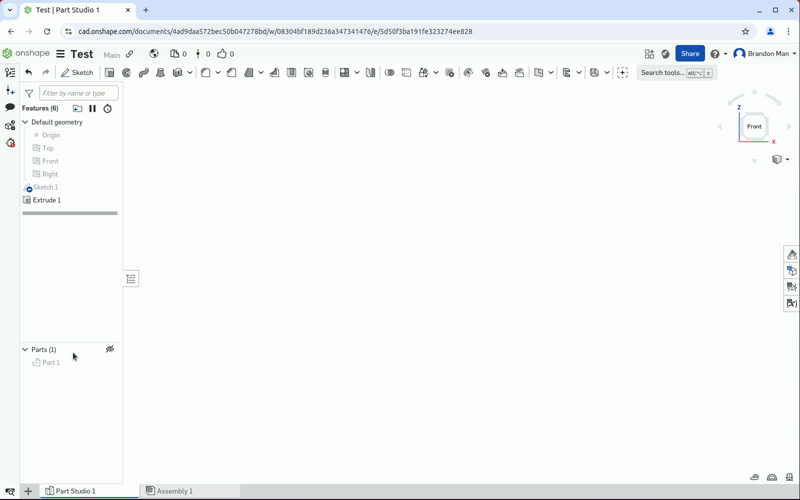
key(left)
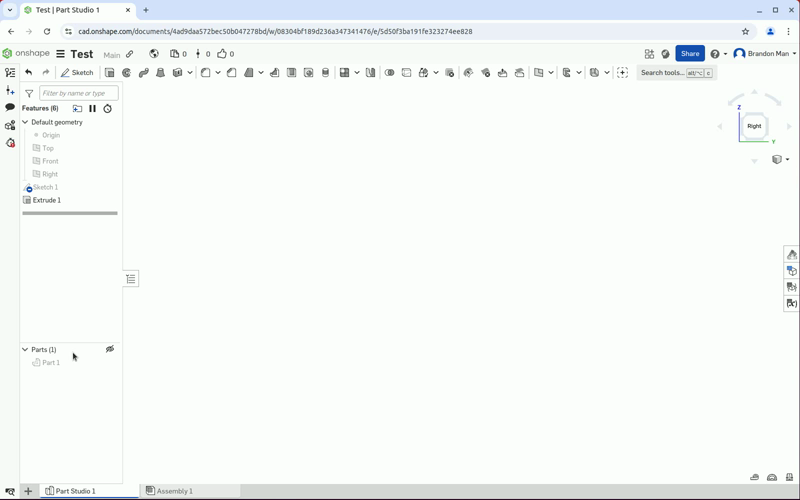
key_up(shift)
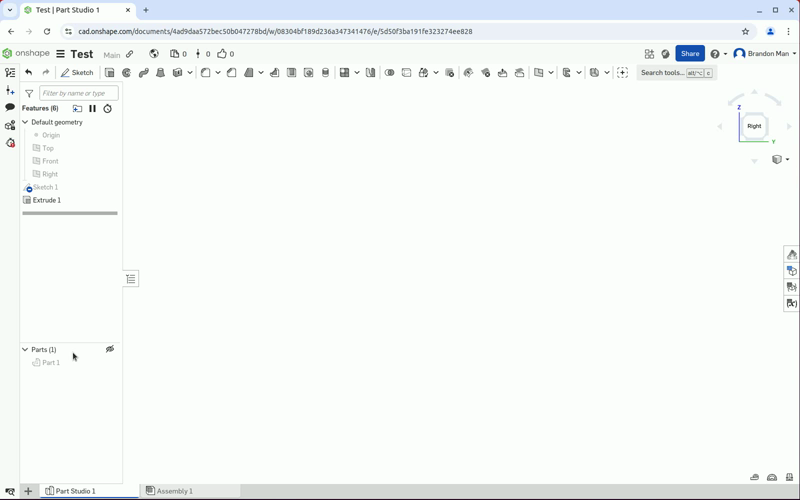
mouse_move(73, 352)
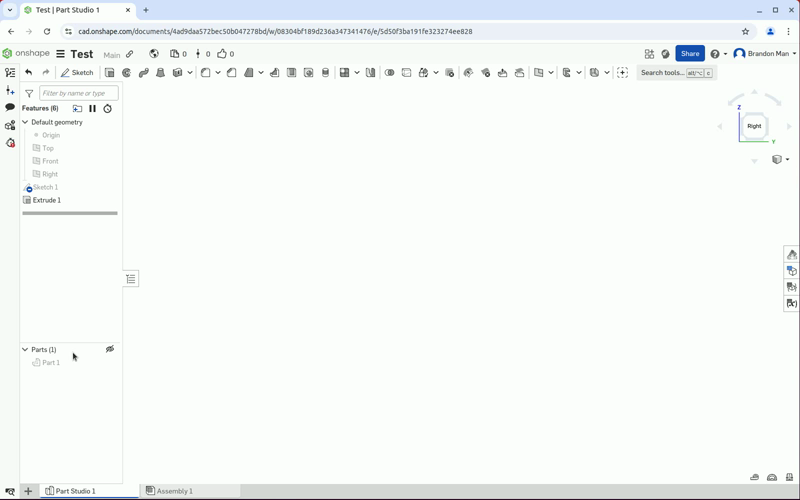
key(shift+y)
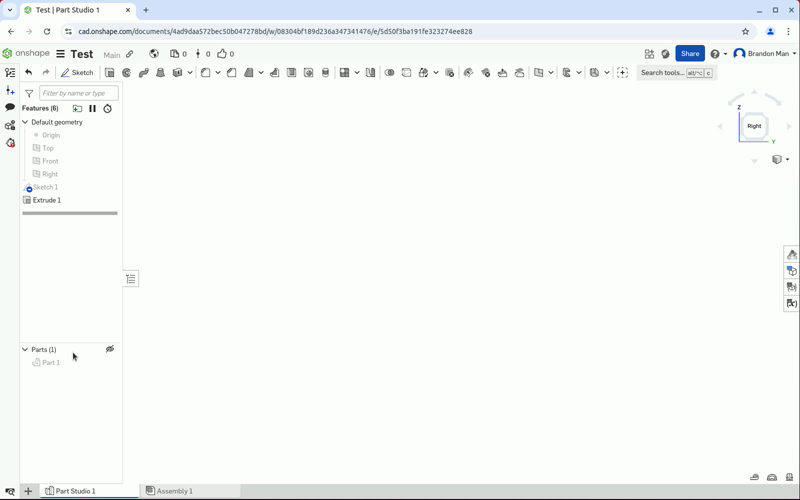
key(shift+s)
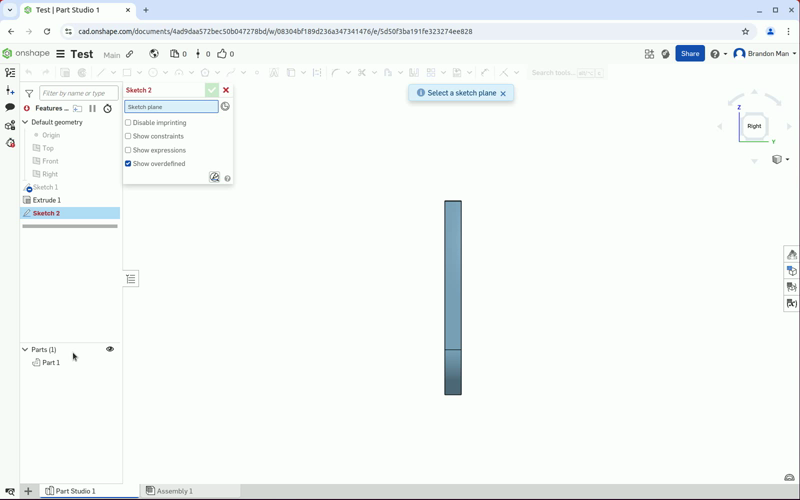
mouse_move(73, 176)
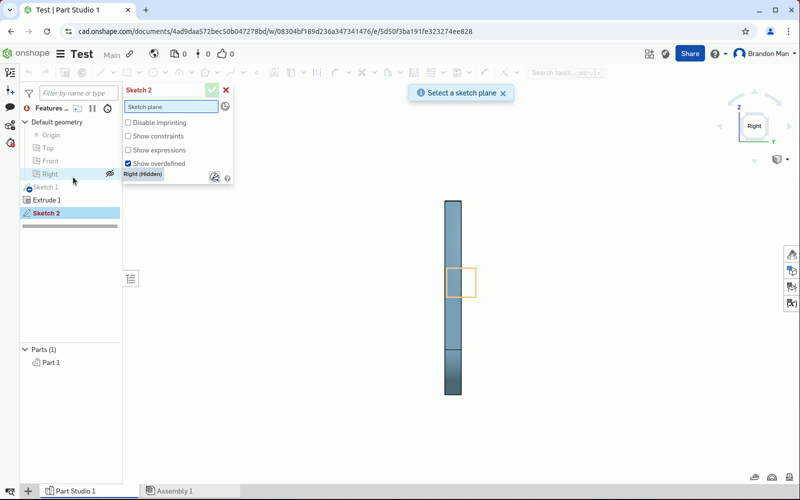
click(73, 176)
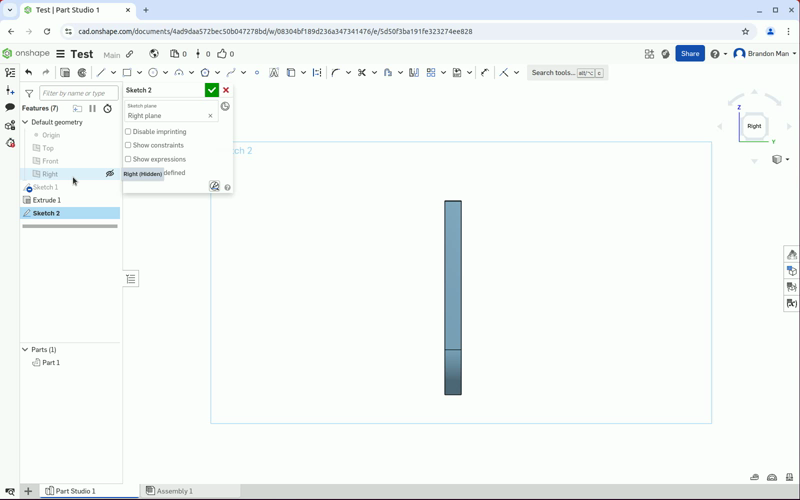
mouse_move(73, 352)
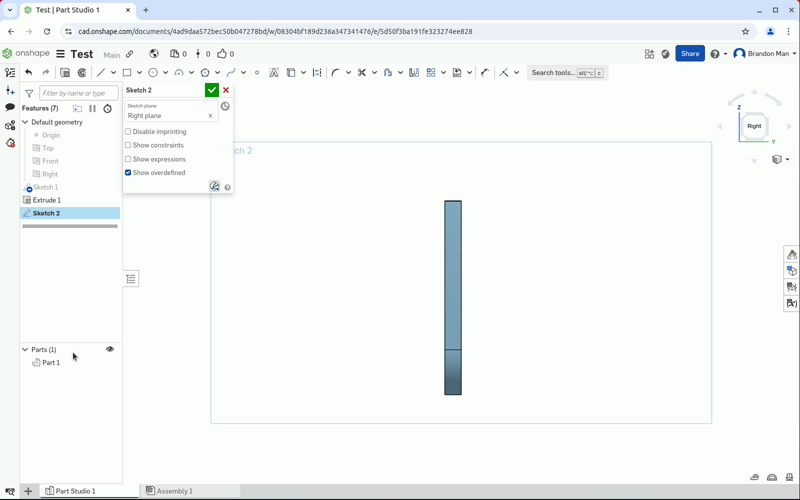
key(y)
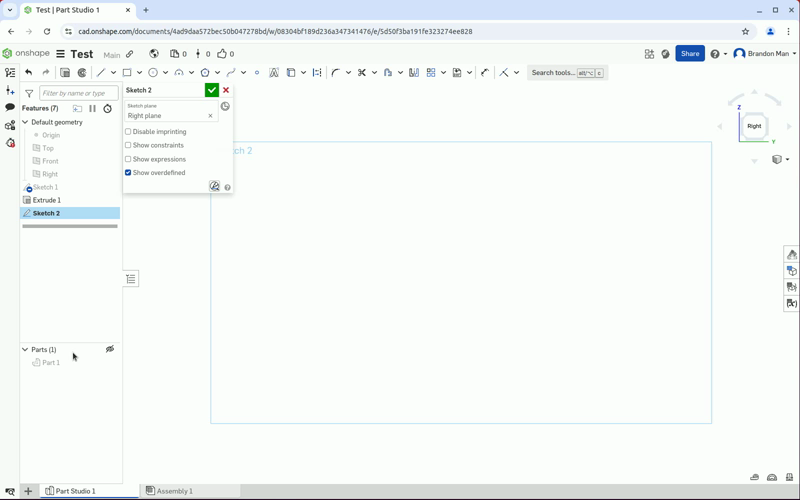
key(l)
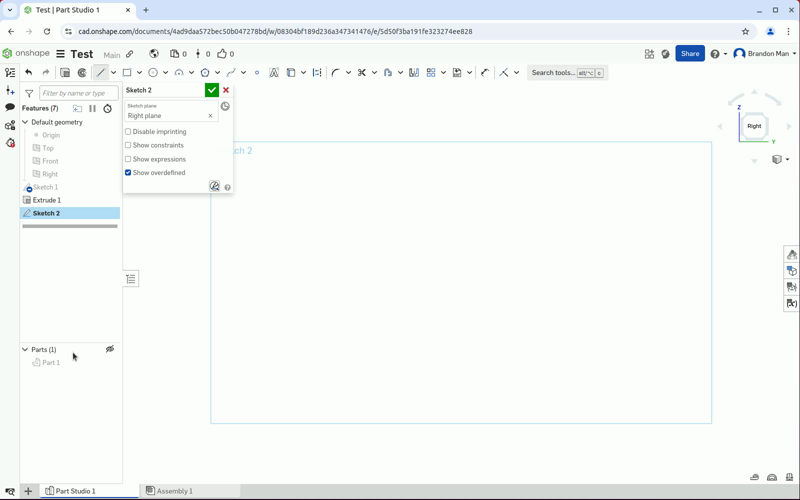
key_down(shift)
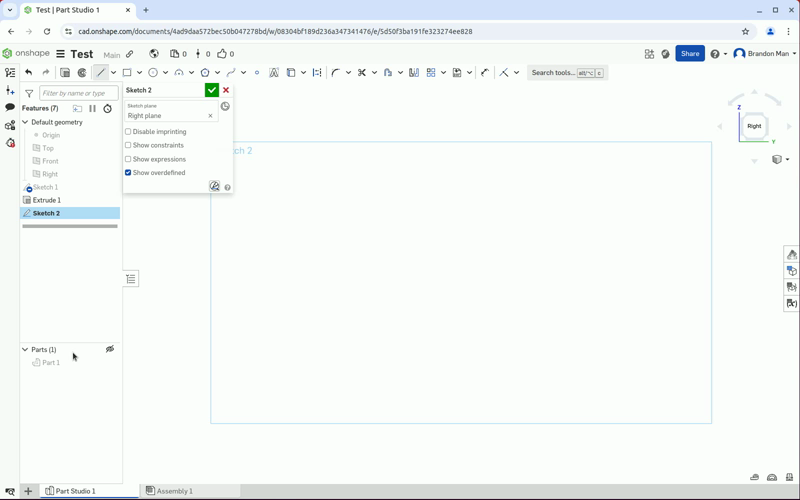
mouse_move(440, 213)
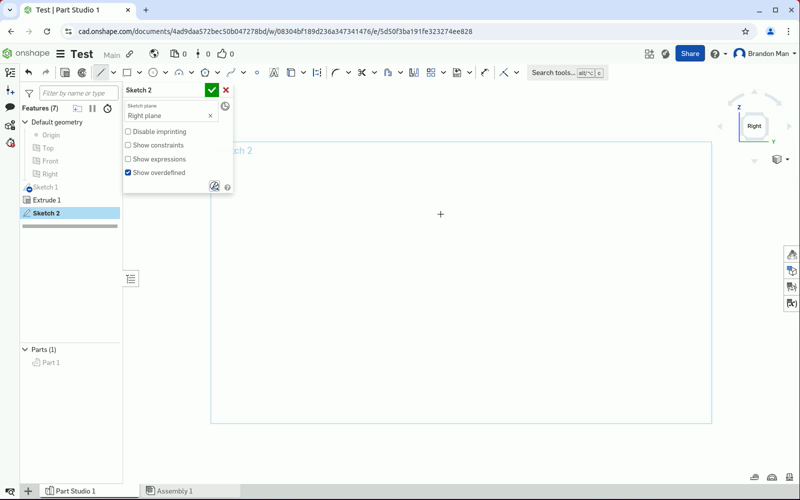
click(440, 213)
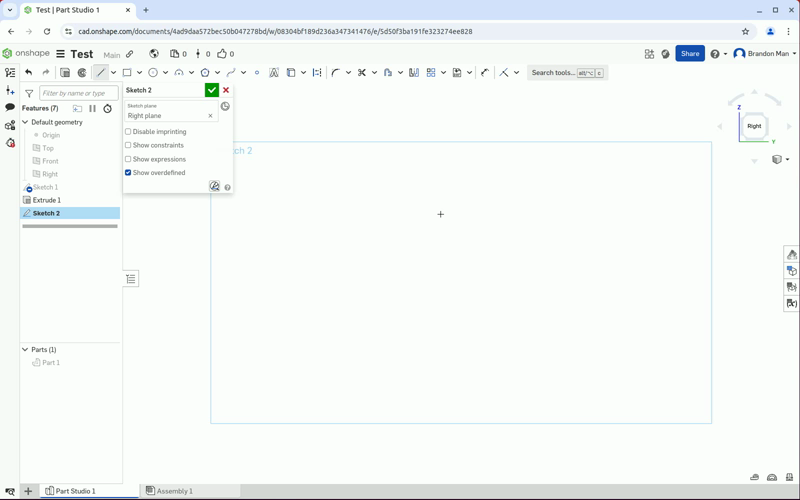
key_up(shift)
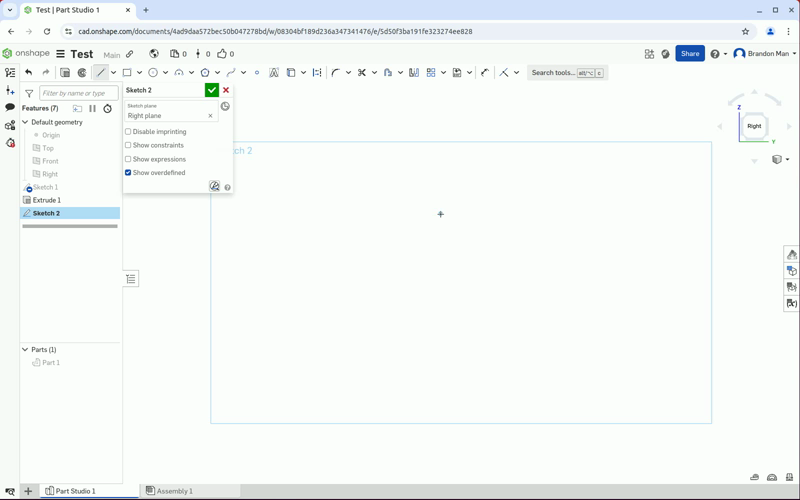
key_down(shift)
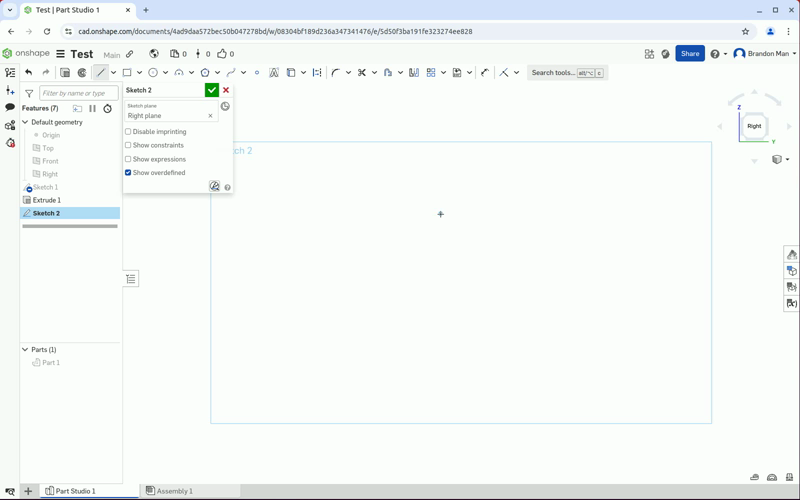
mouse_move(470, 213)
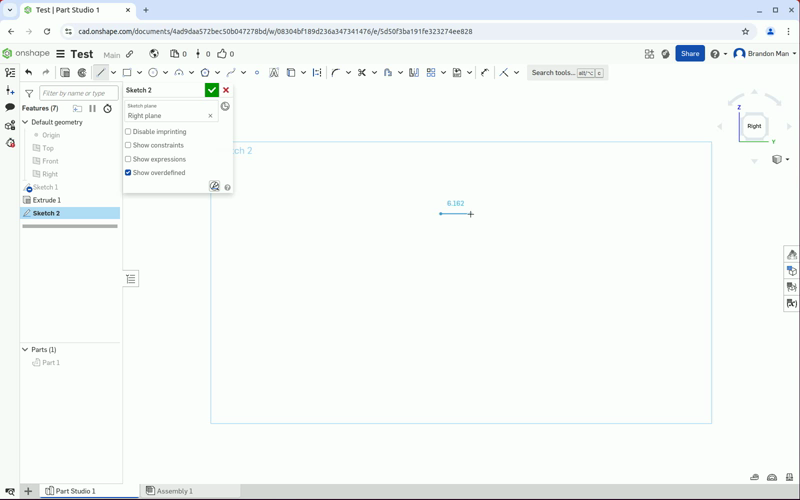
mouse_move(461, 238)
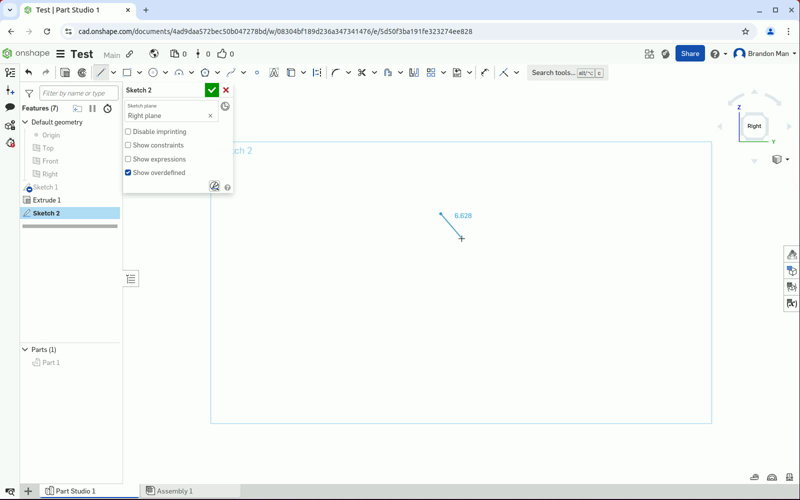
click(461, 238)
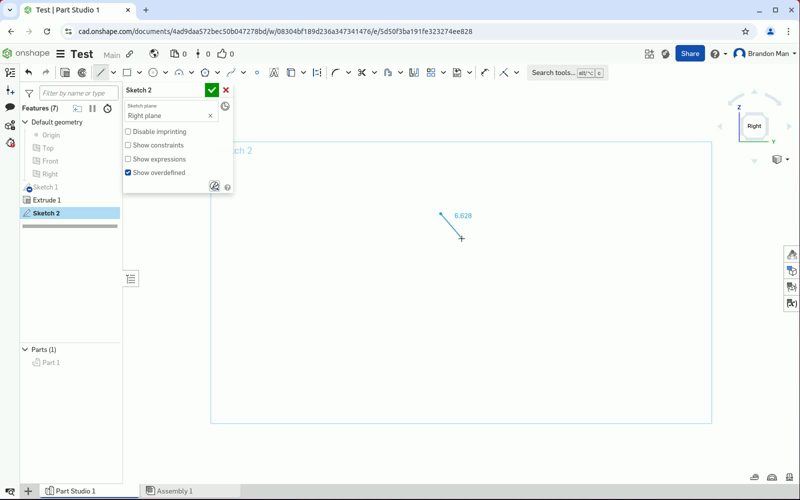
key_up(shift)
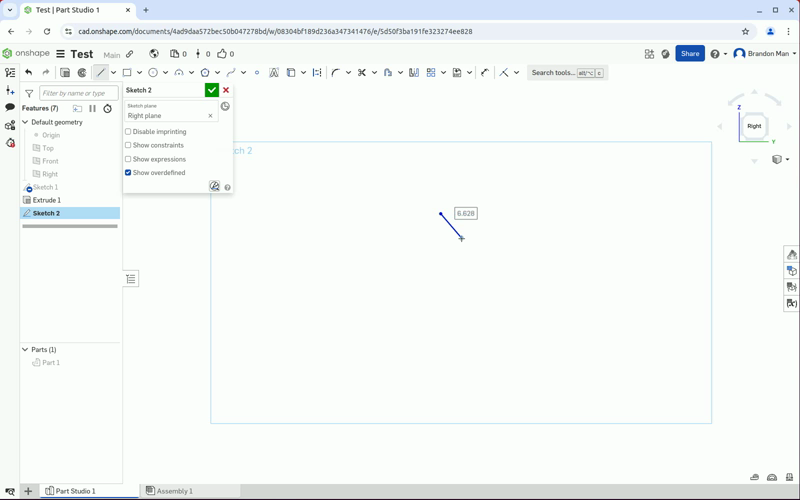
key_down(shift)
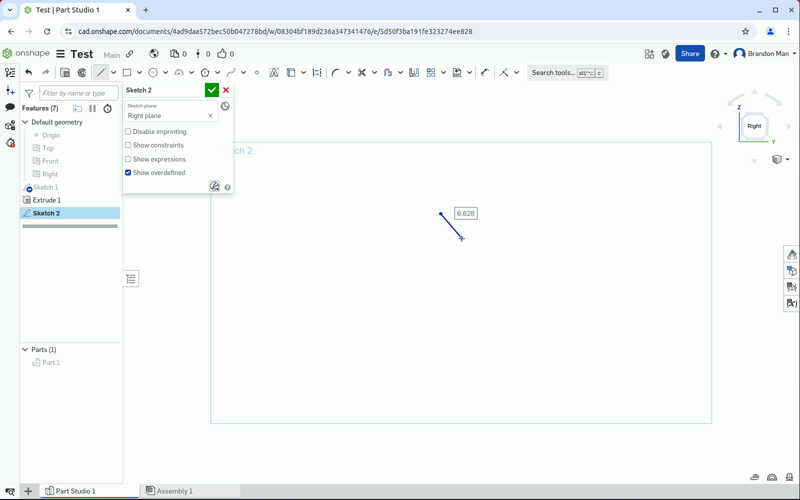
mouse_move(491, 238)
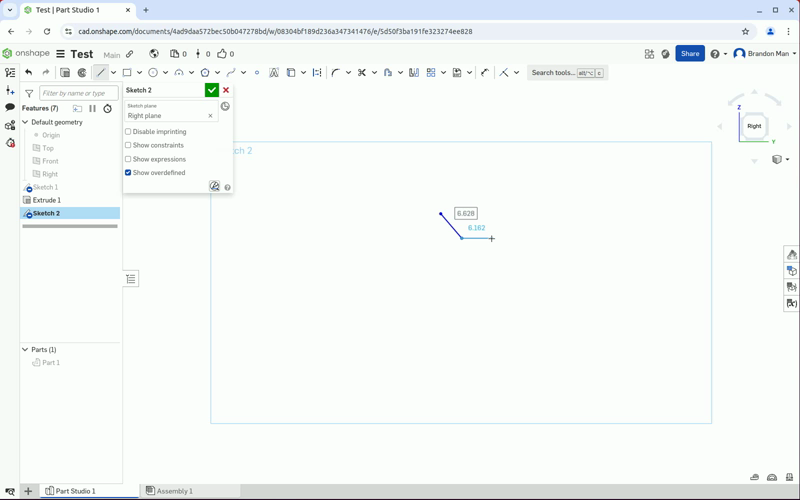
mouse_move(461, 213)
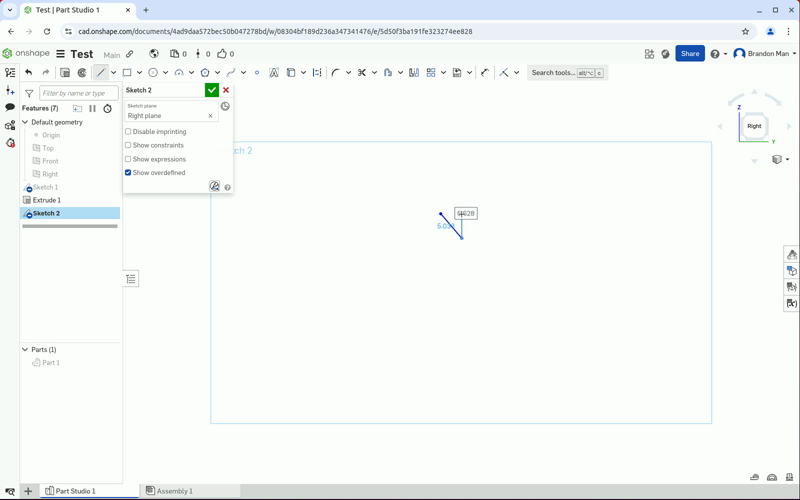
click(461, 213)
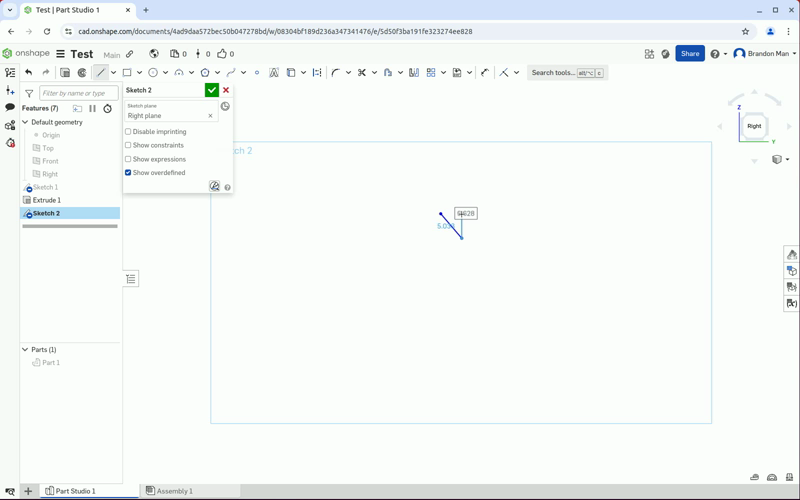
key_up(shift)
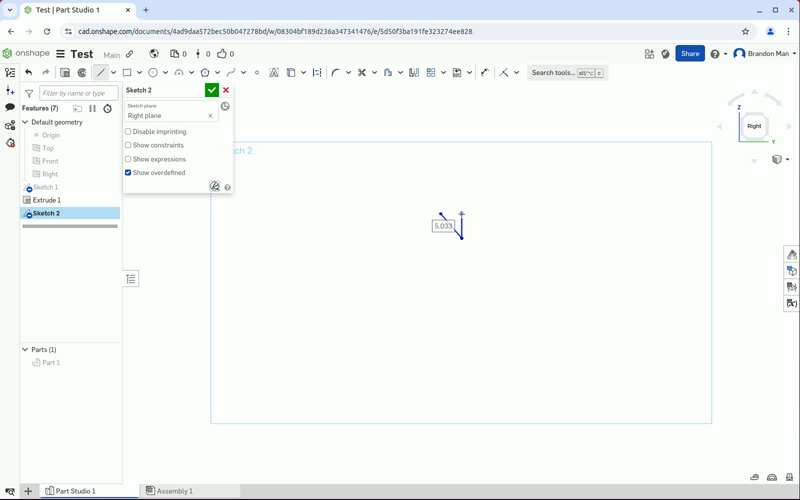
mouse_move(491, 213)
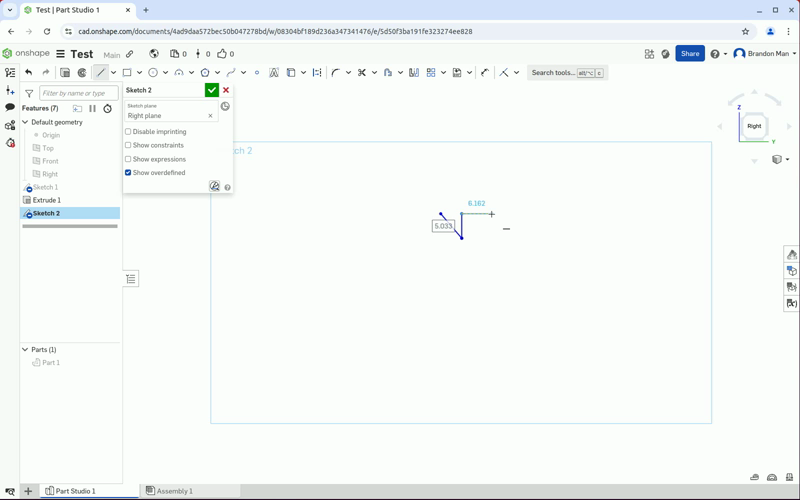
key_down(shift)
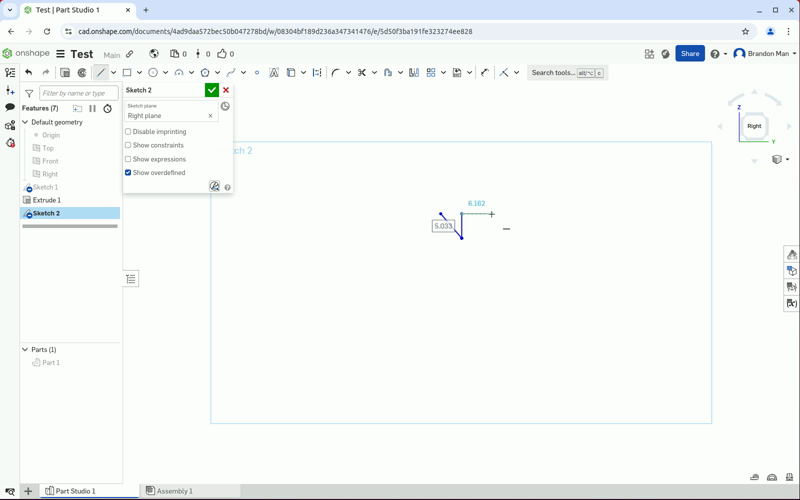
mouse_move(440, 213)
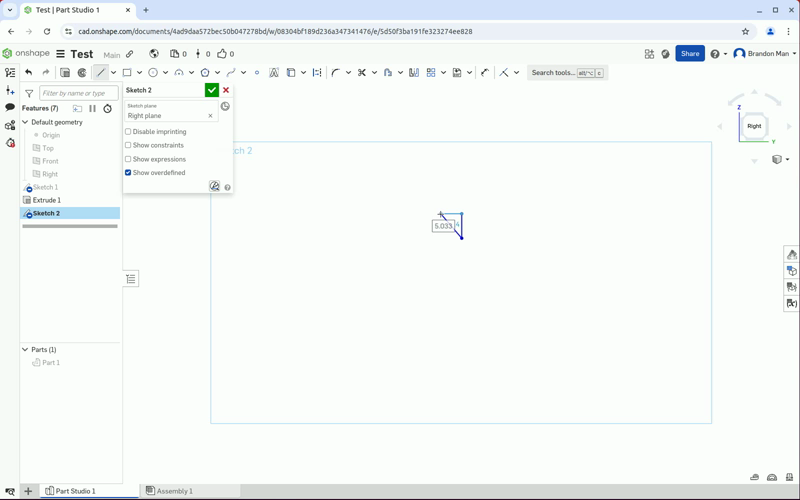
key_up(shift)
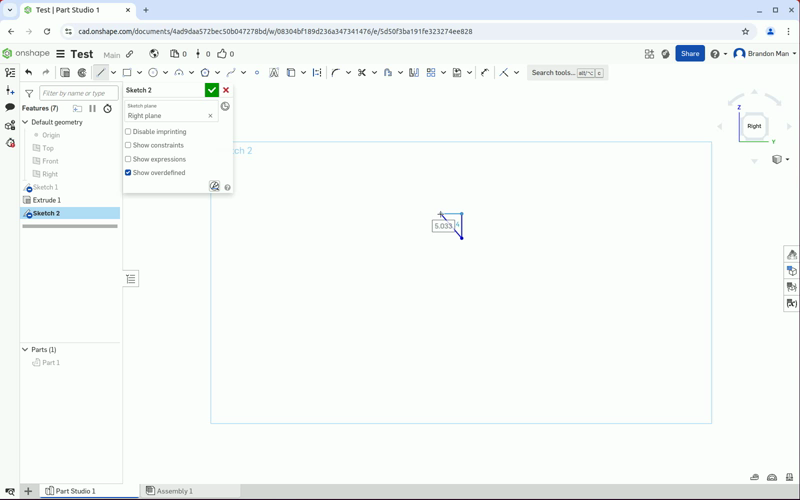
click(440, 213)
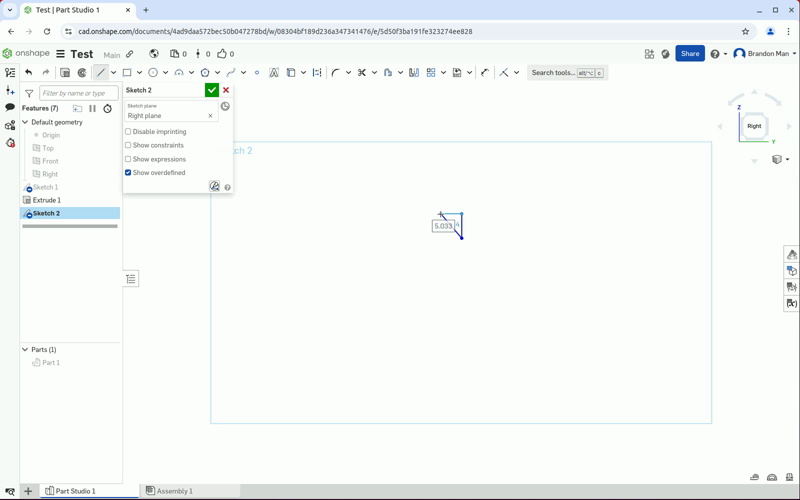
key(esc)
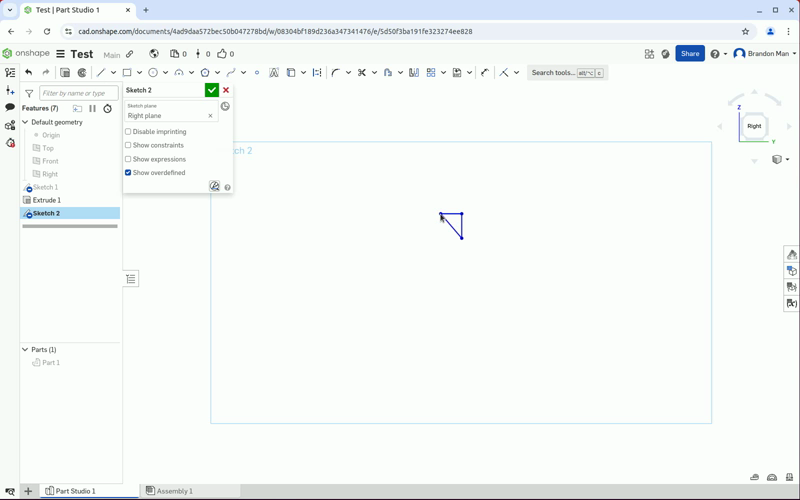
mouse_move(455, 216)
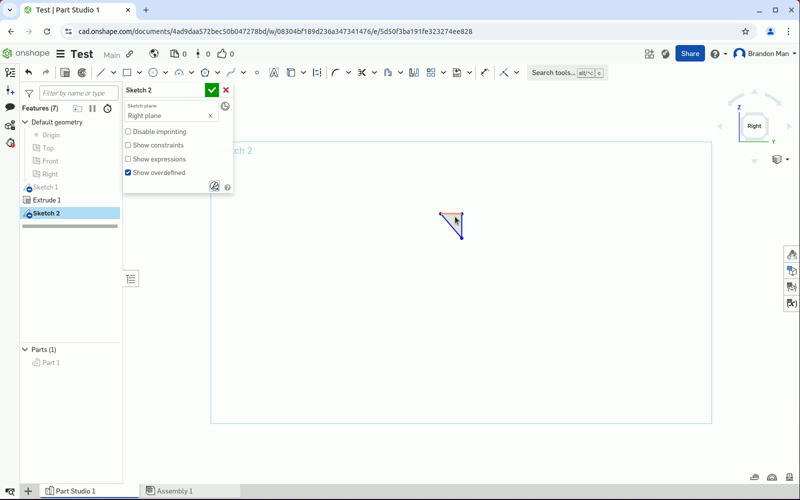
scroll(6)
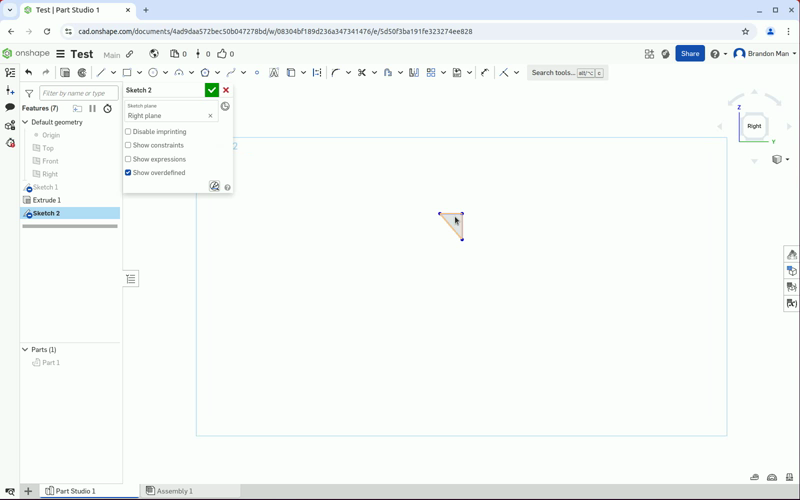
scroll(6)
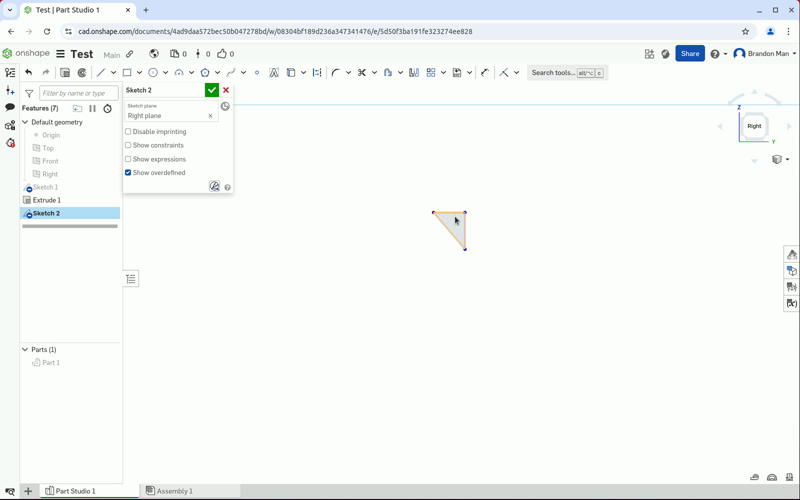
scroll(6)
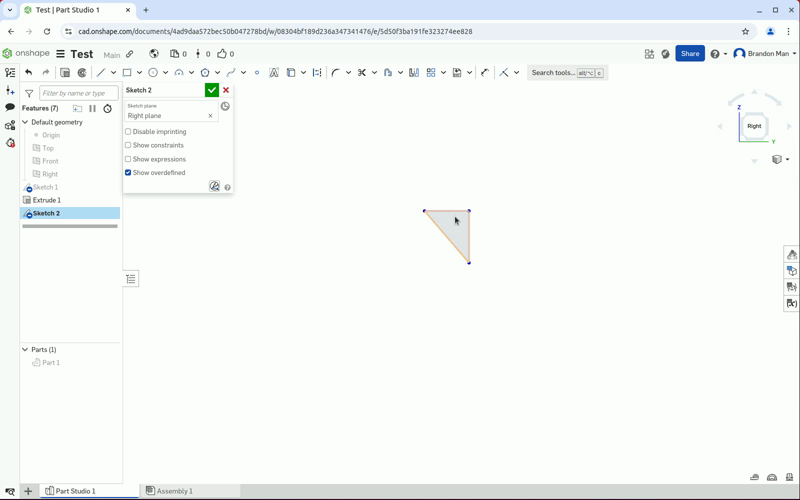
scroll(6)
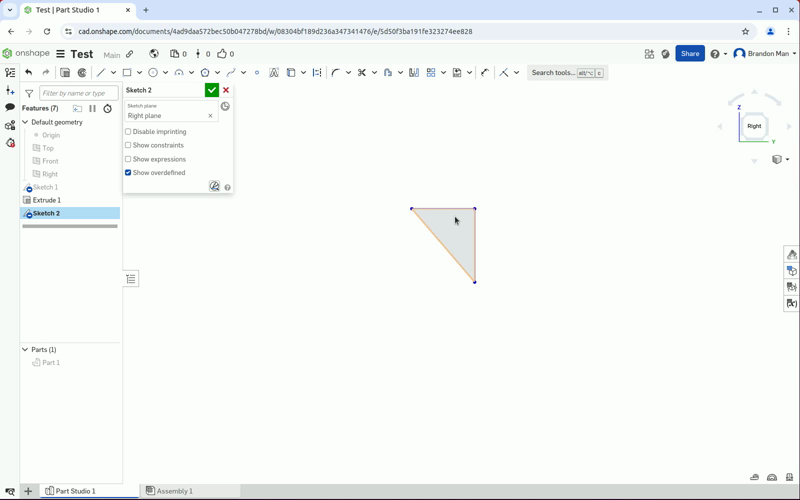
scroll(6)
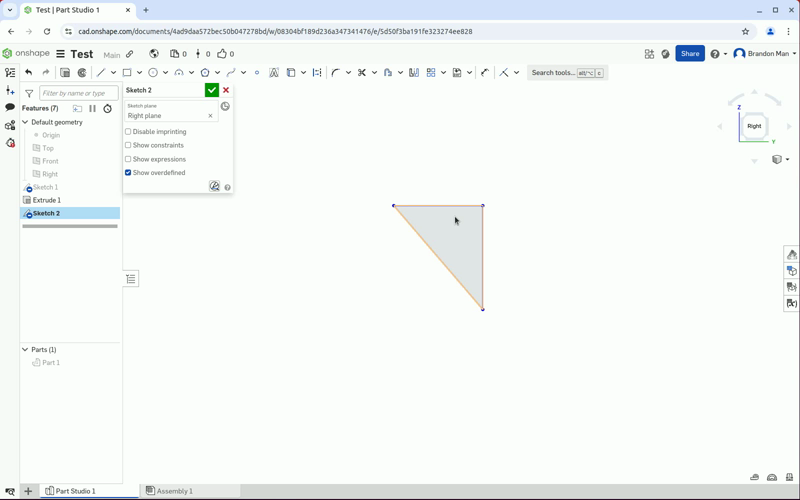
scroll(6)
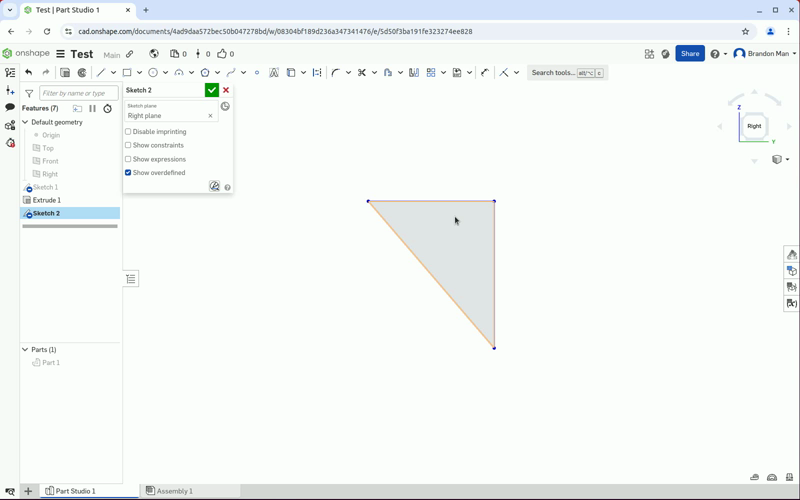
scroll(6)
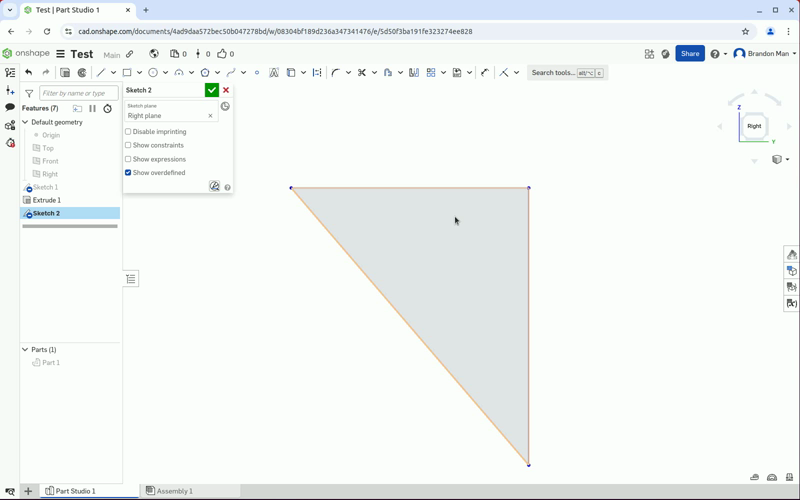
click(455, 216)
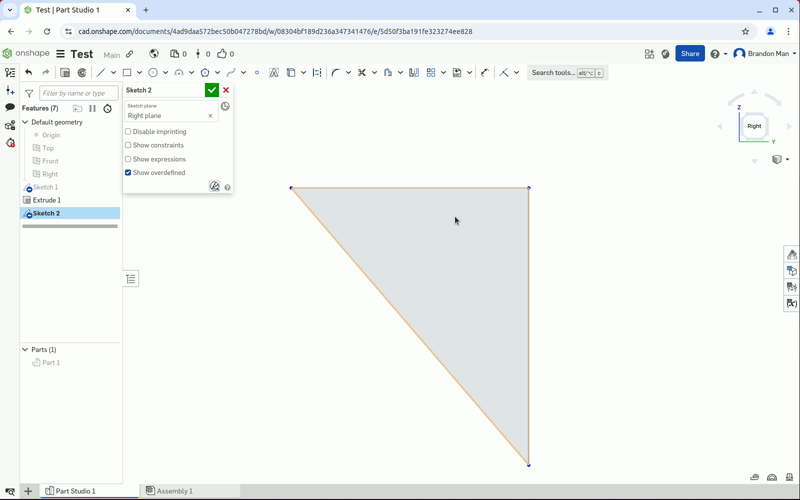
scroll(-6)
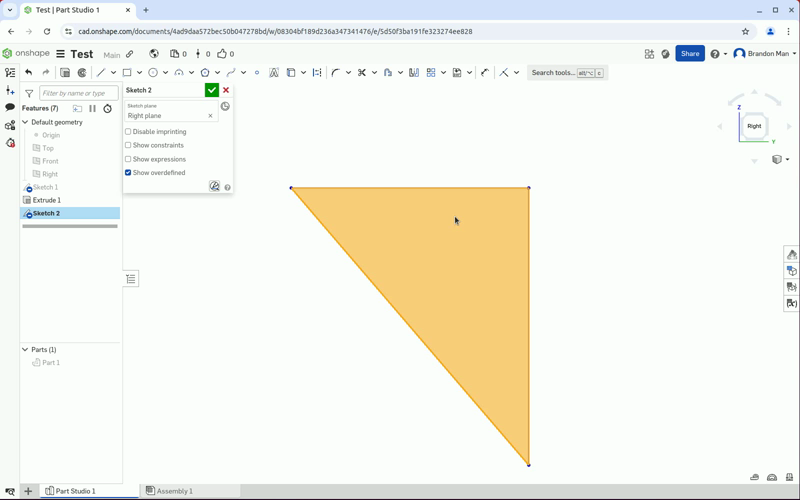
scroll(-6)
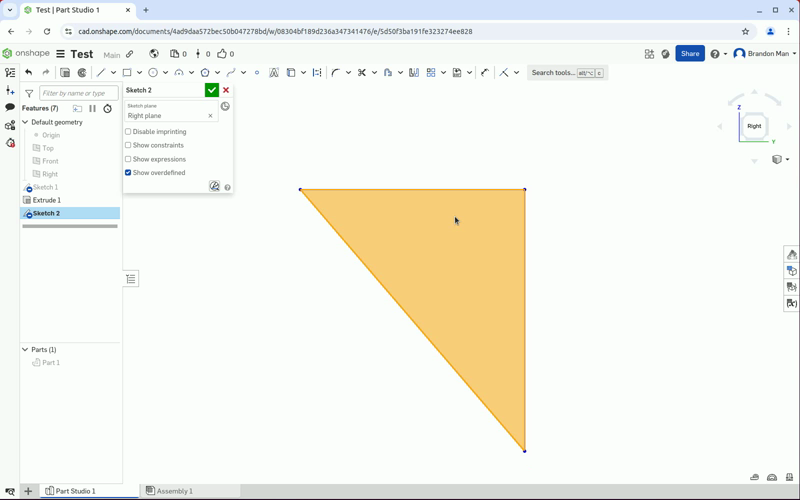
scroll(-6)
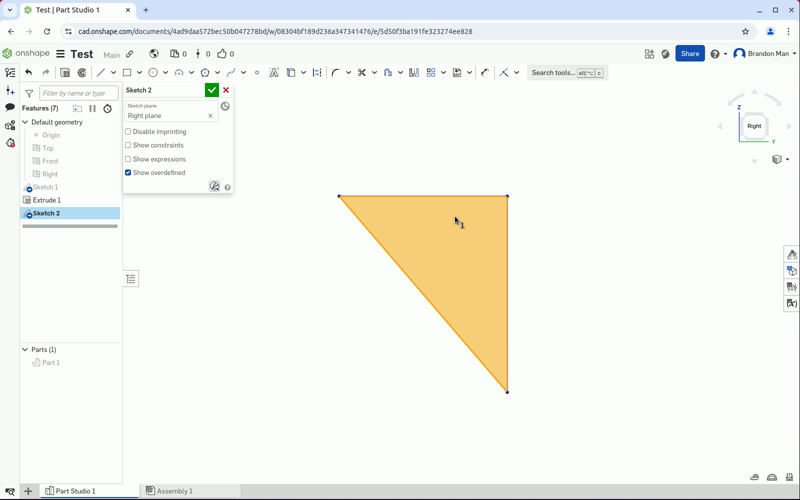
scroll(-6)
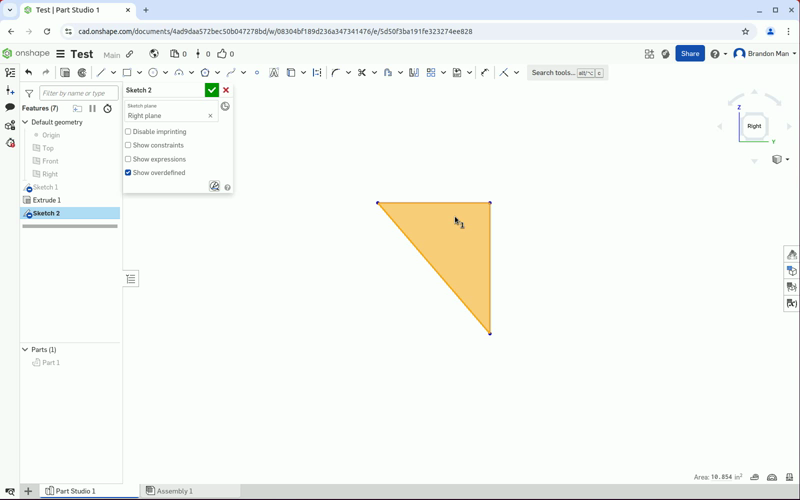
scroll(-6)
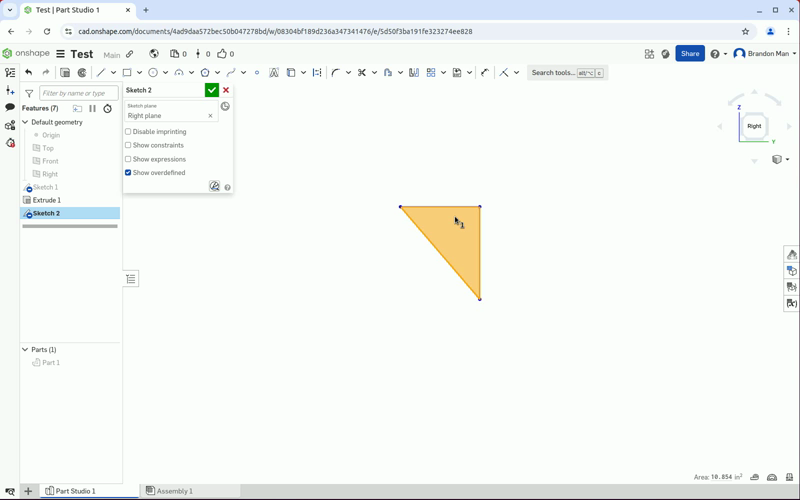
scroll(-6)
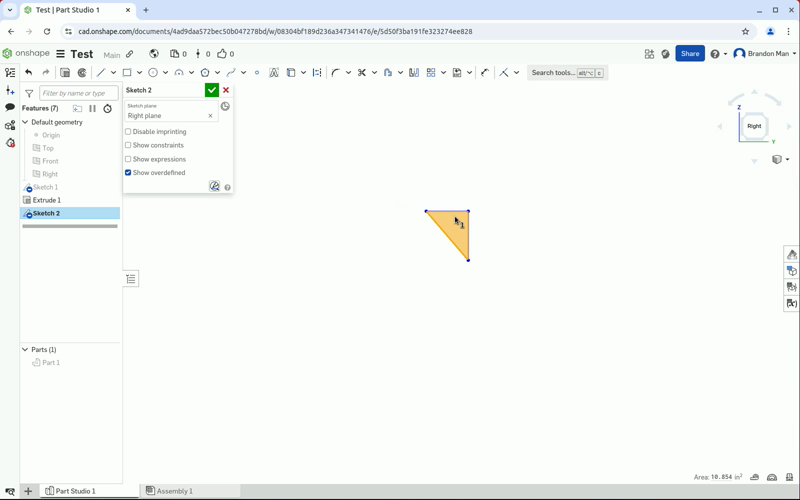
scroll(-6)
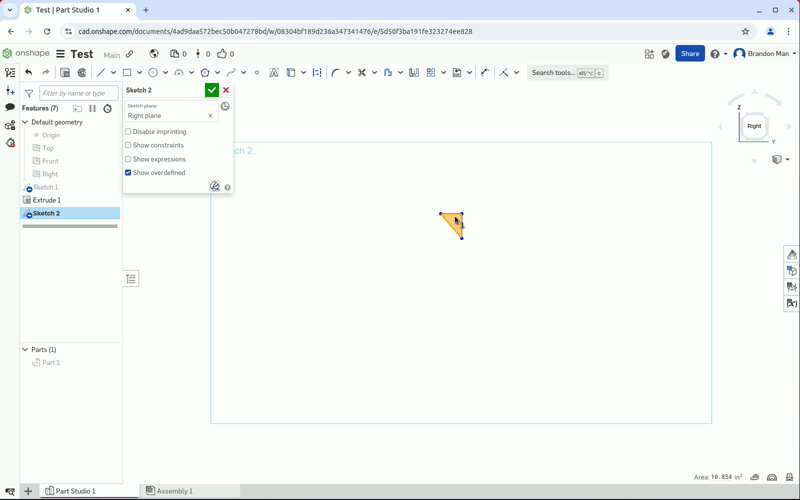
mouse_move(73, 352)
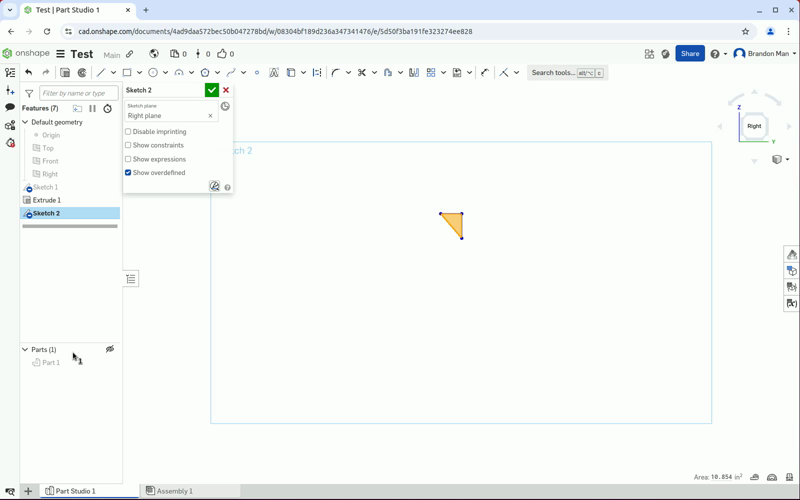
key(shift+y)
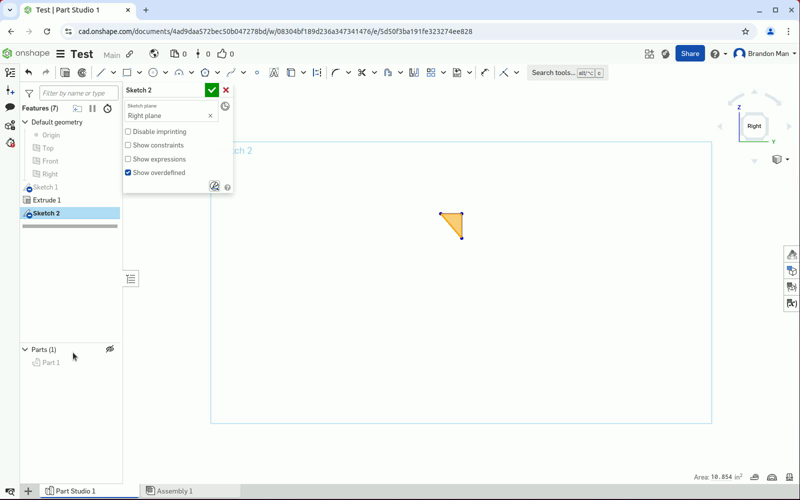
key(shift+e)
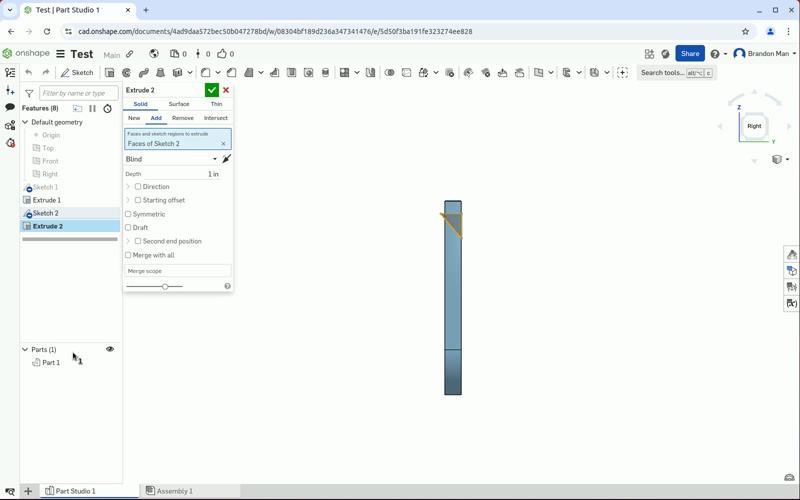
mouse_move(143, 106)
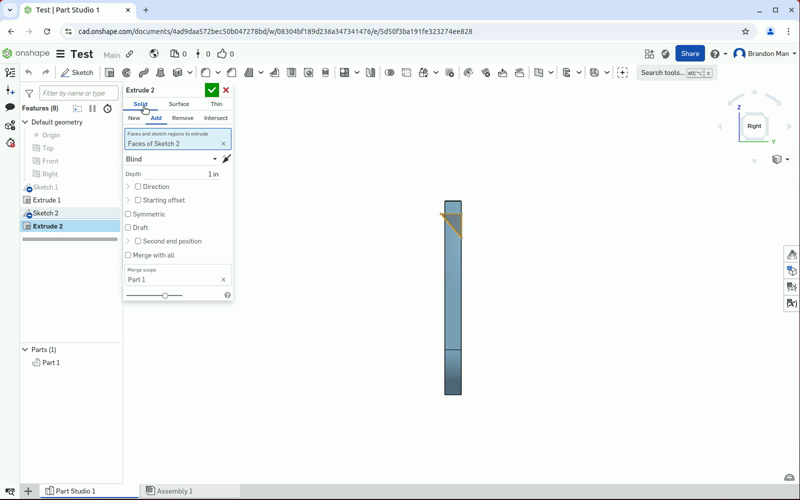
click(143, 106)
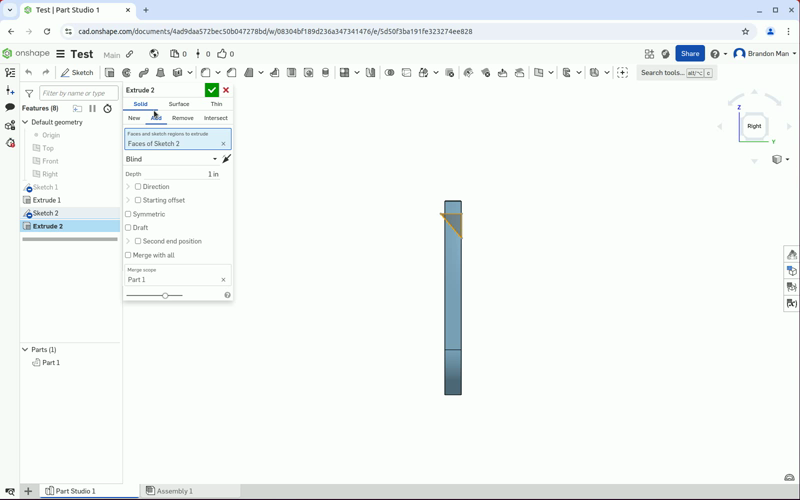
mouse_move(186, 120)
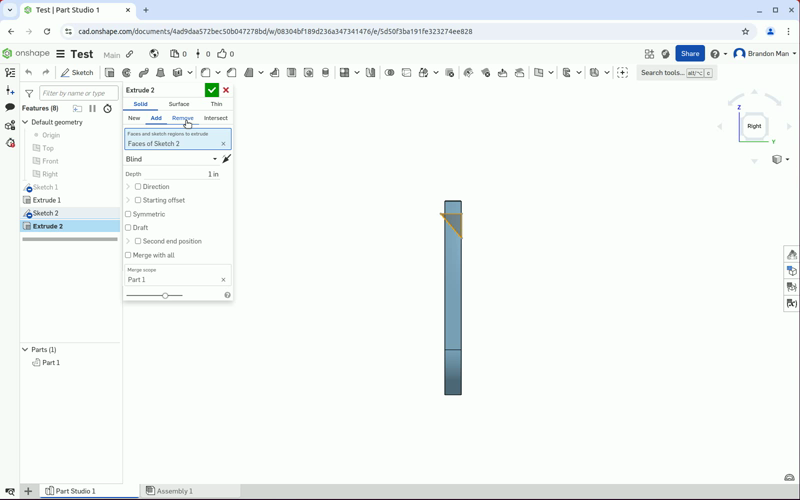
click(186, 120)
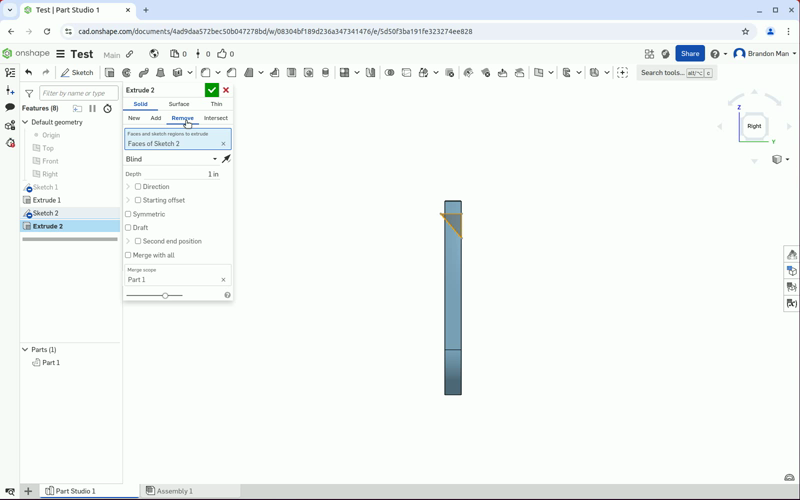
key(tab, 4)
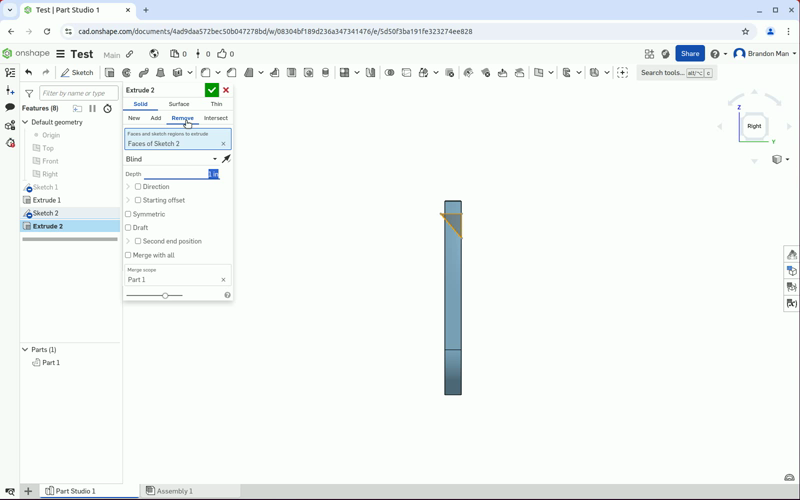
text(11.072)
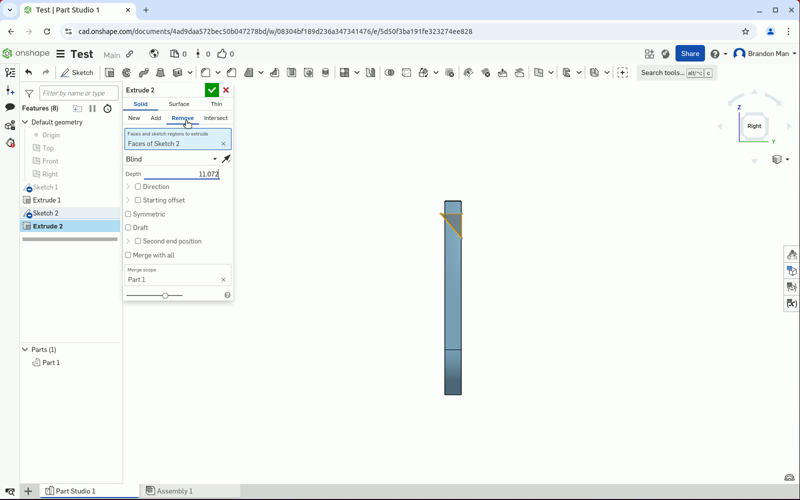
key(tab, 3)
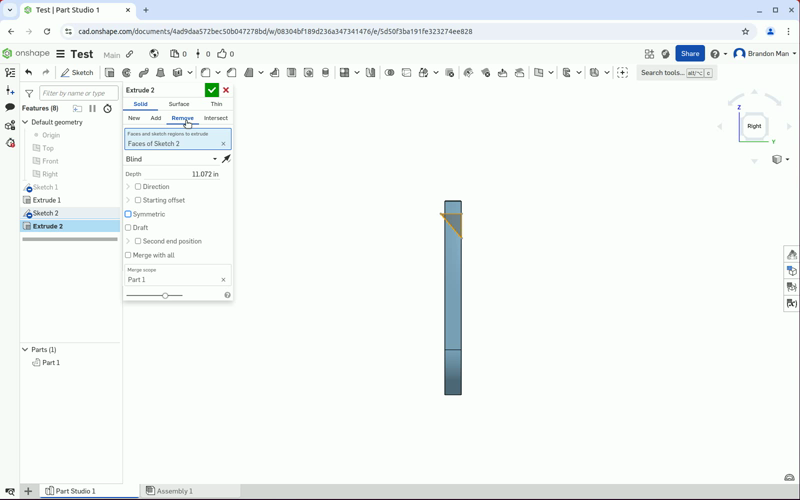
key(space)
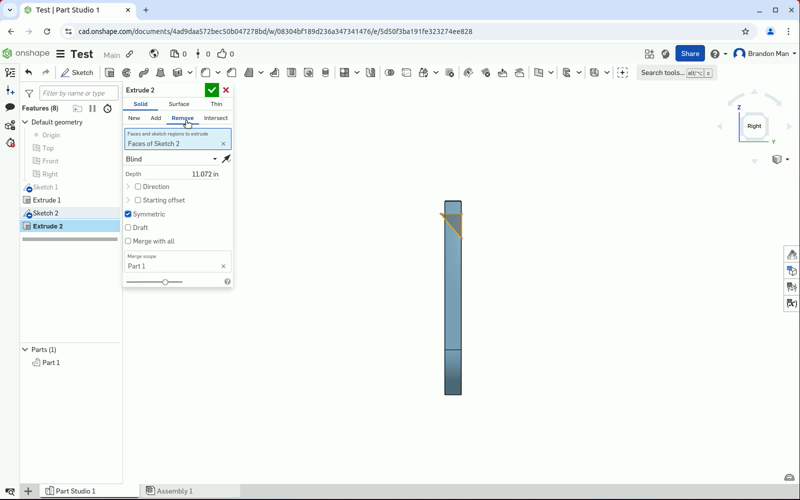
key(tab, 2)
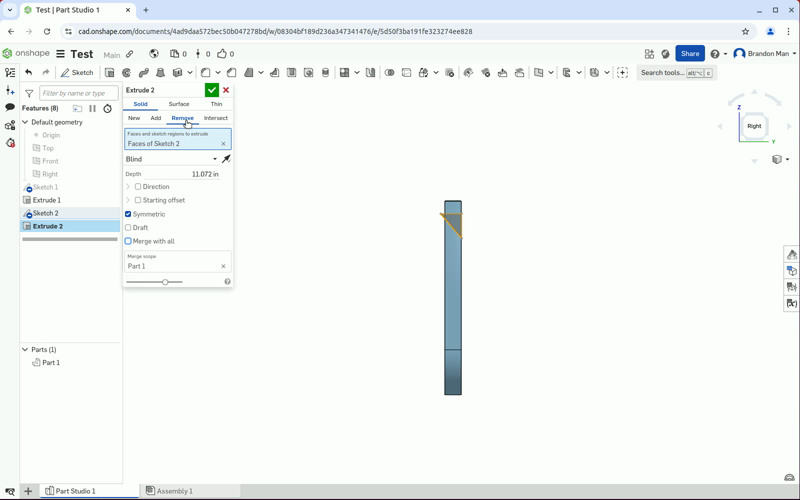
key(space)
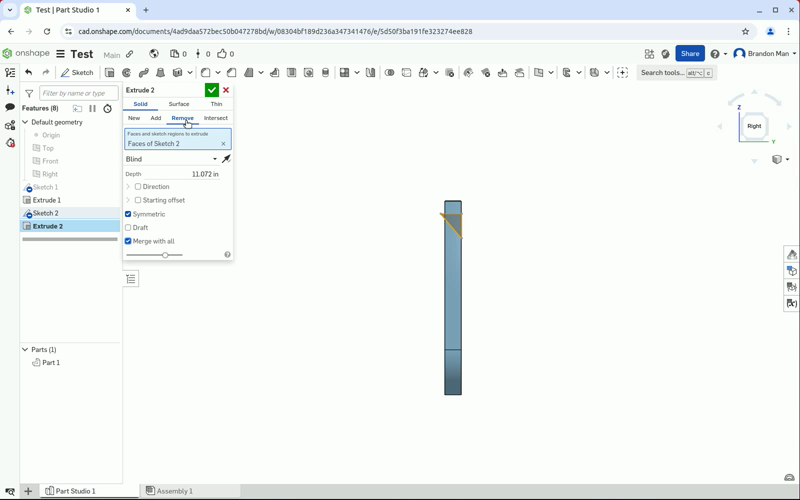
key(enter)
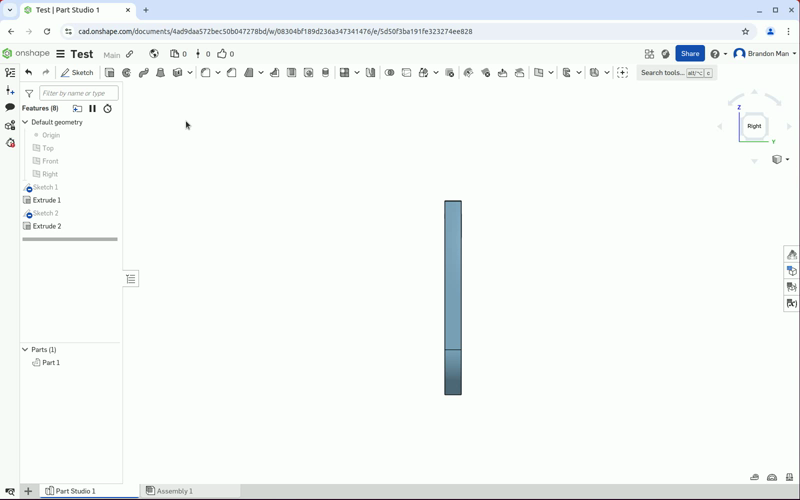
key(shift+h)
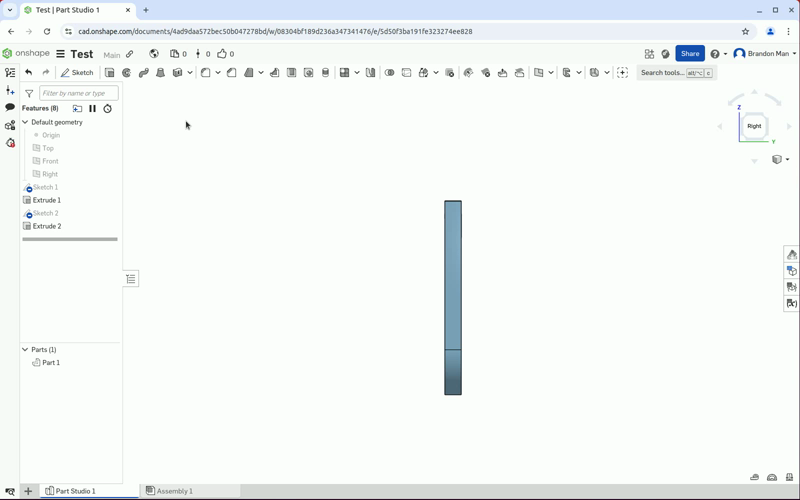
key(shift+h)
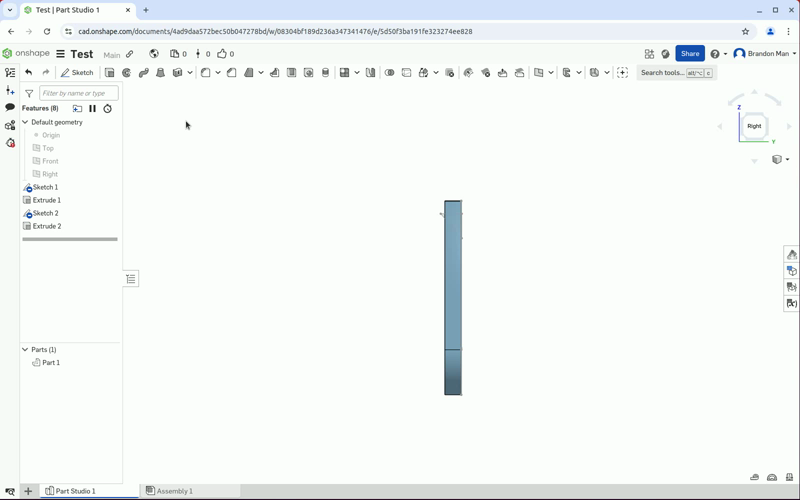
key(shift+7)
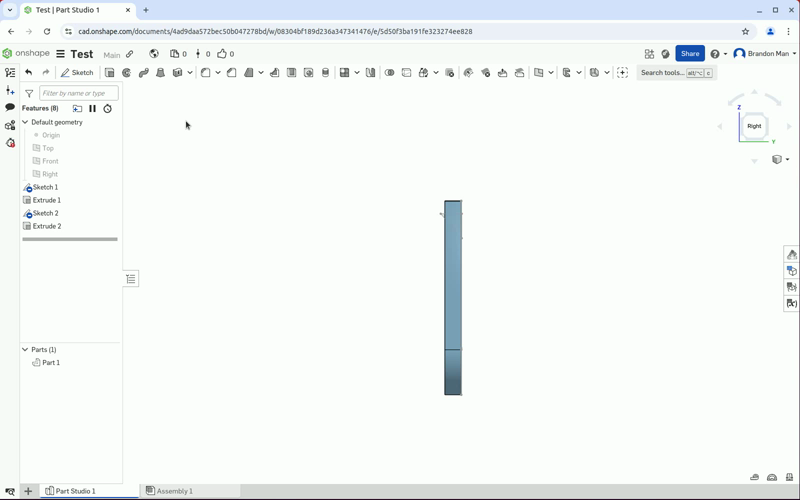
key(right, 2)
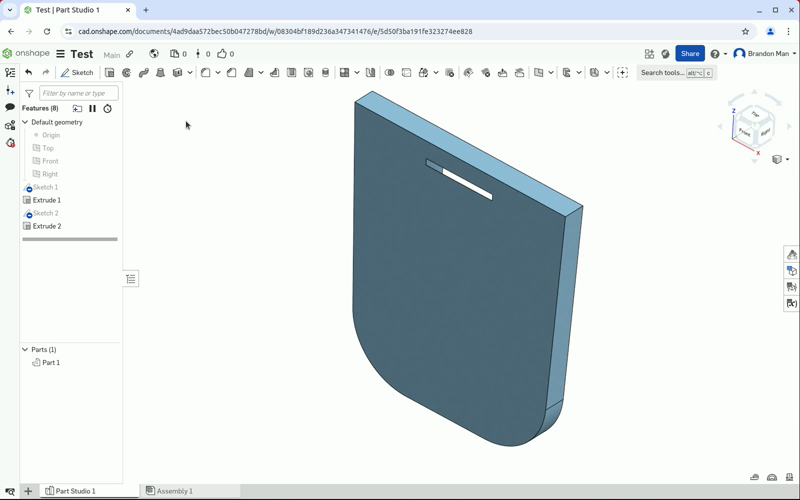
key(down, 2)
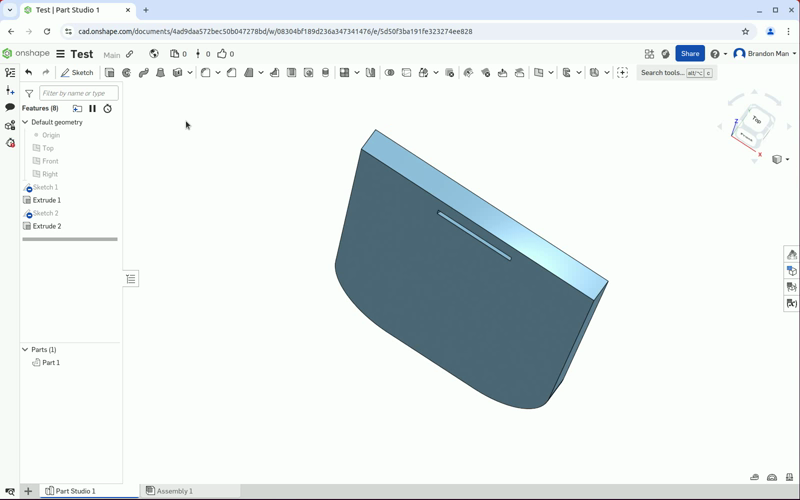
key(up, 2)
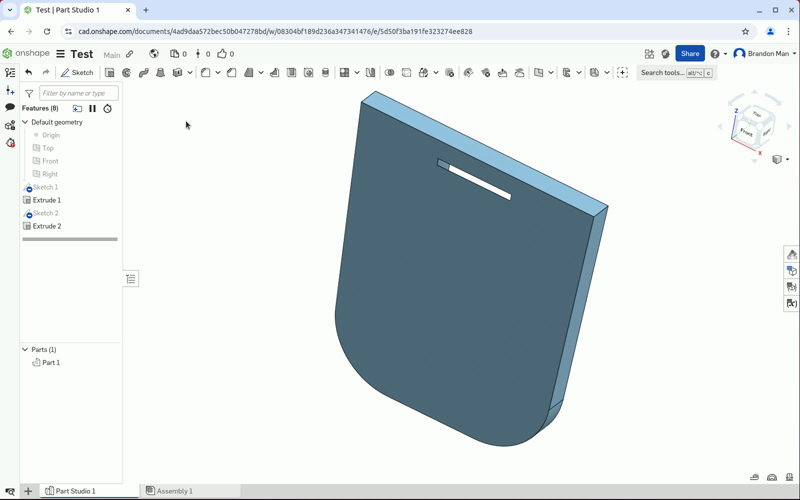
key(left, 2)
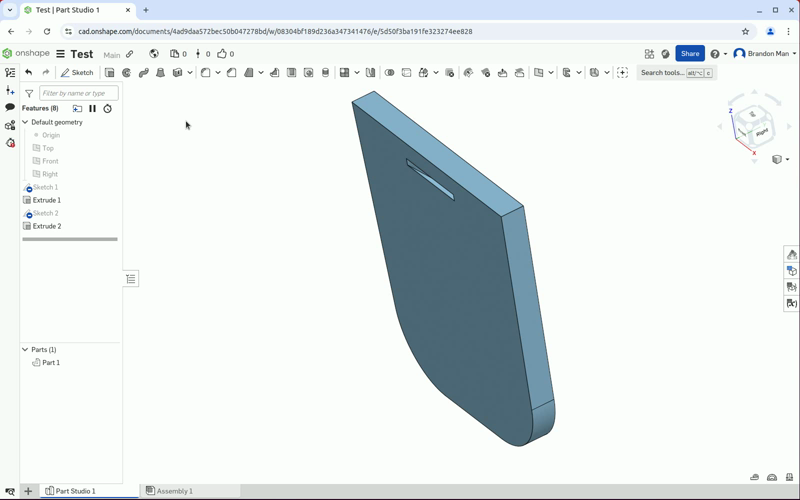
mouse_move(73, 189)
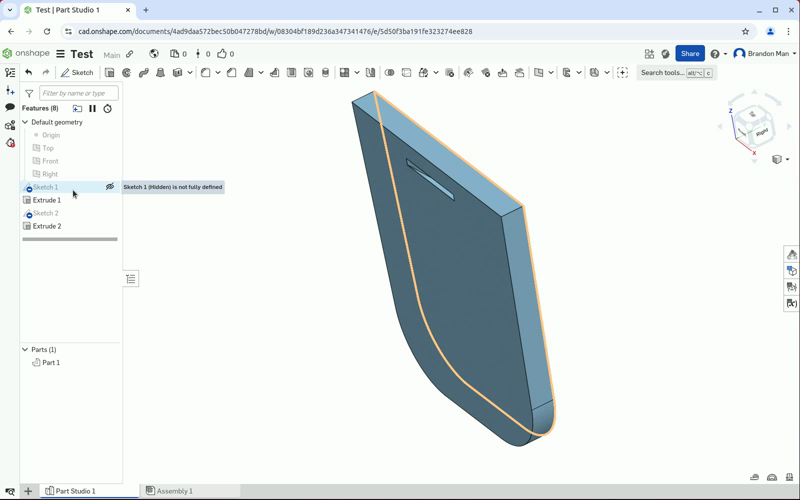
click(73, 189)